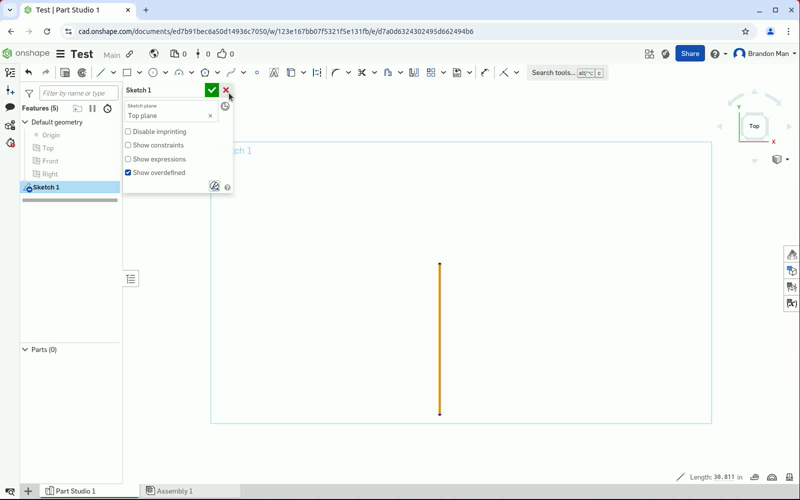
key(shift+h)
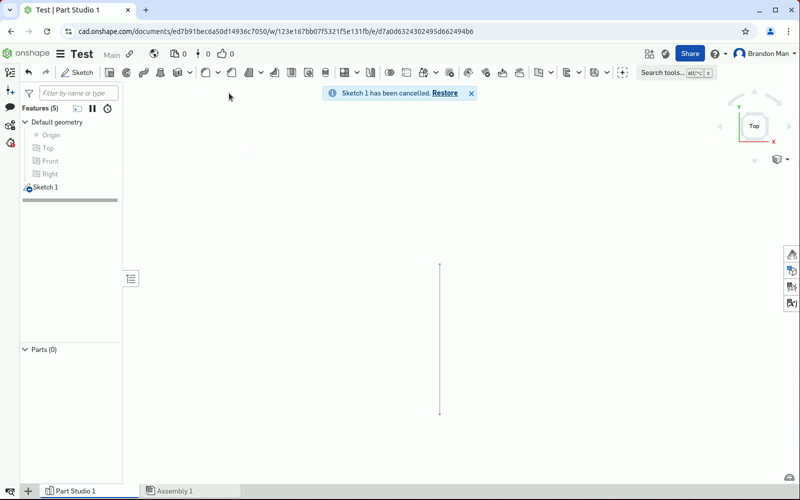
key(shift+s)
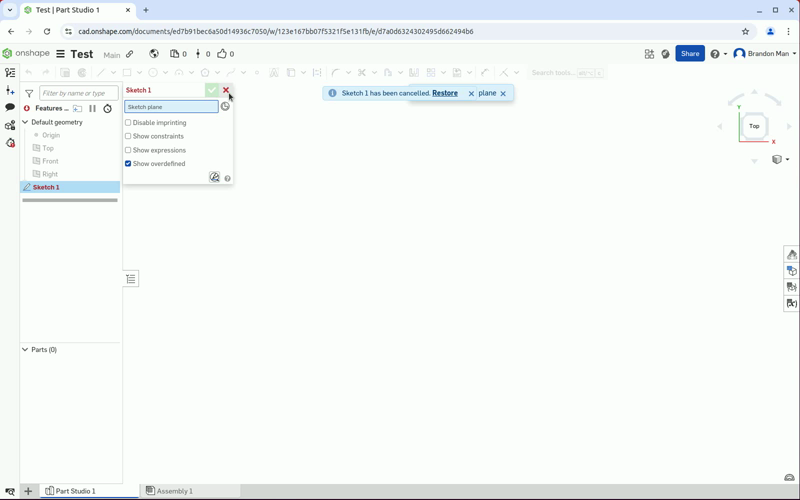
mouse_move(73, 150)
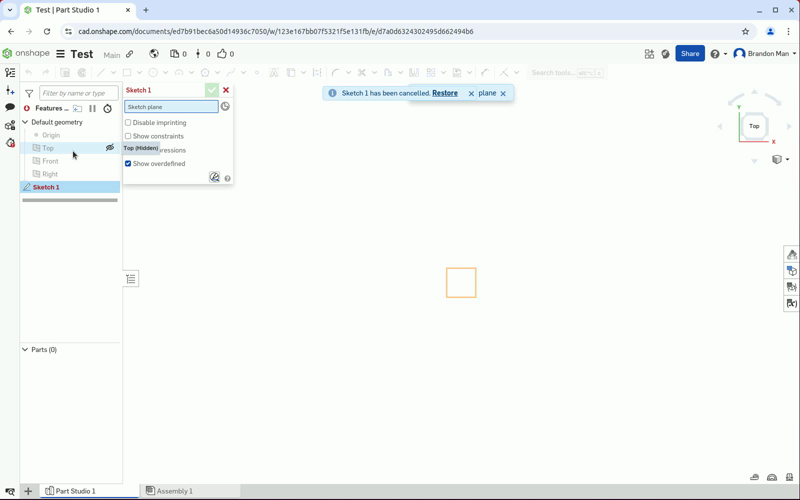
click(73, 150)
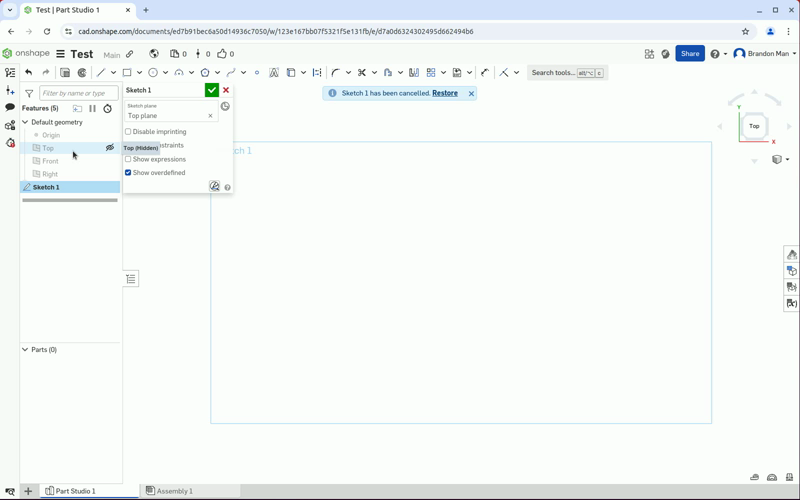
mouse_move(73, 352)
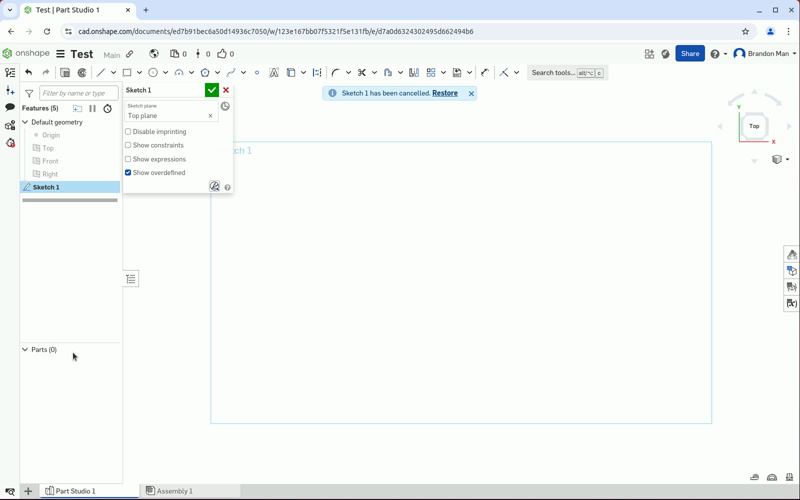
key(y)
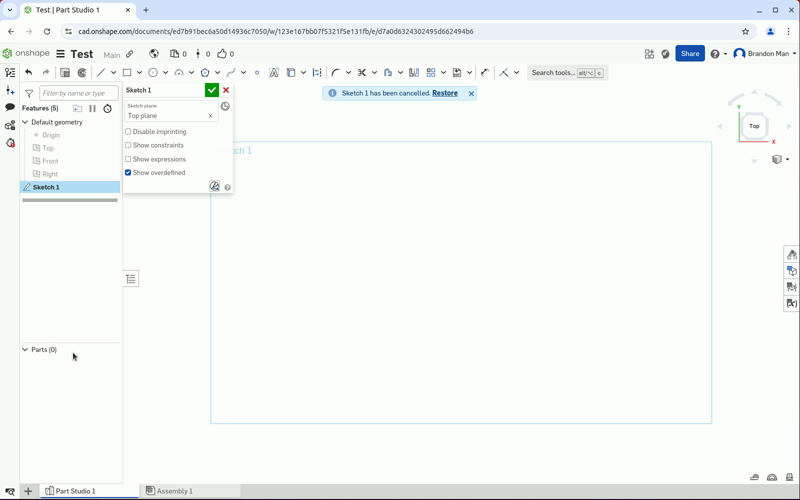
key(l)
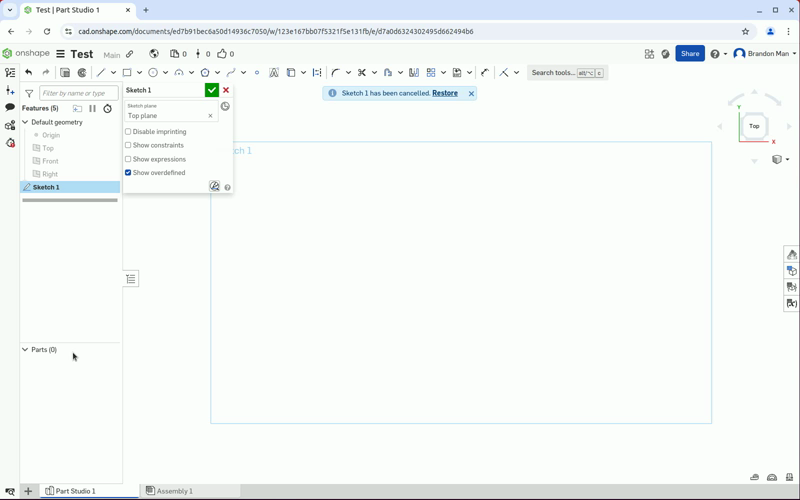
key_down(shift)
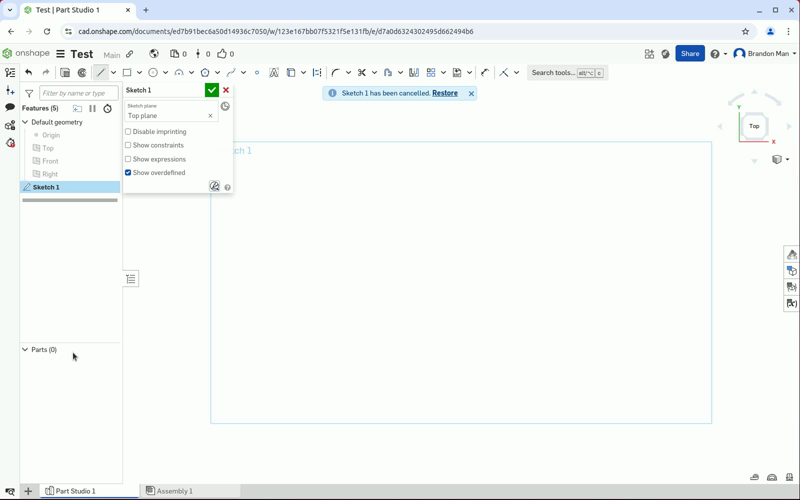
mouse_move(502, 272)
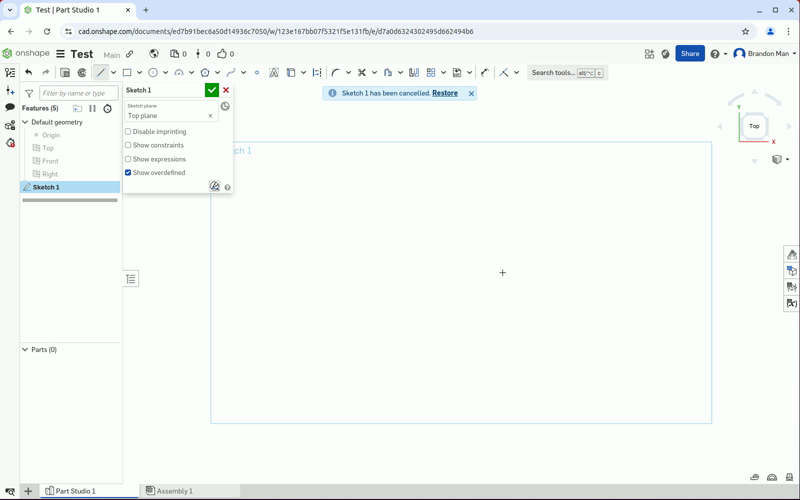
click(502, 272)
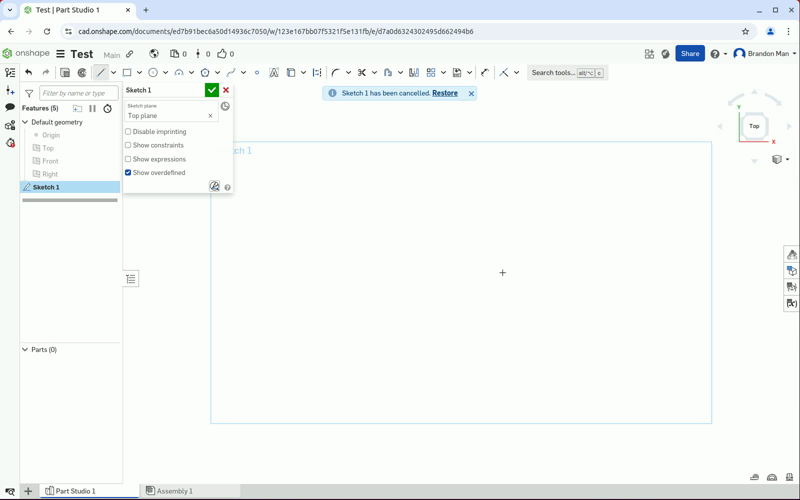
key_up(shift)
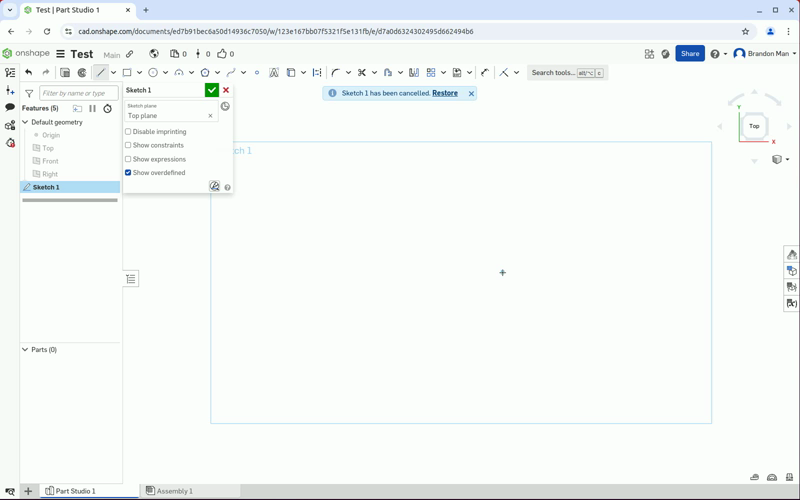
key_down(shift)
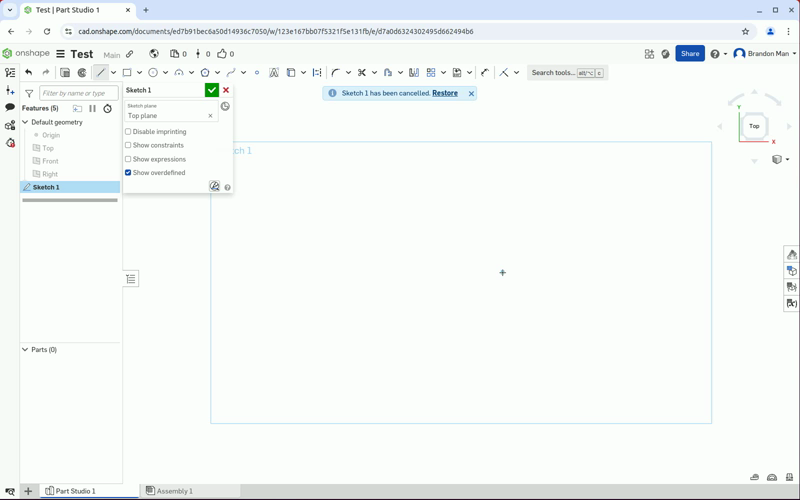
mouse_move(573, 272)
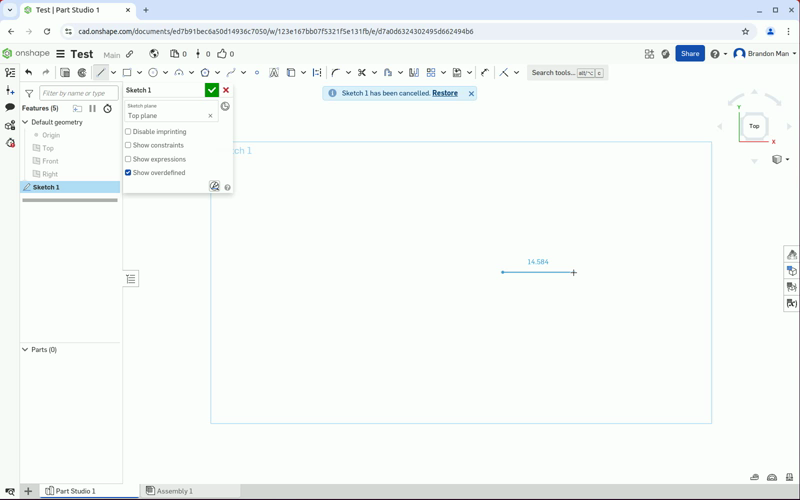
click(573, 272)
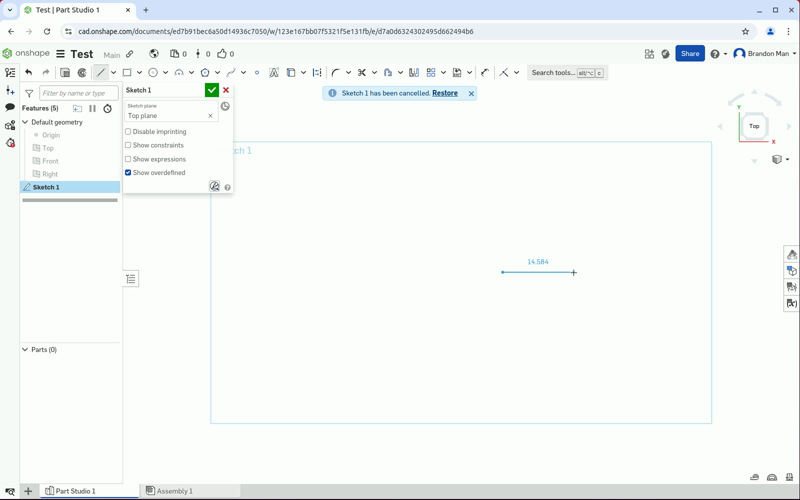
key_up(shift)
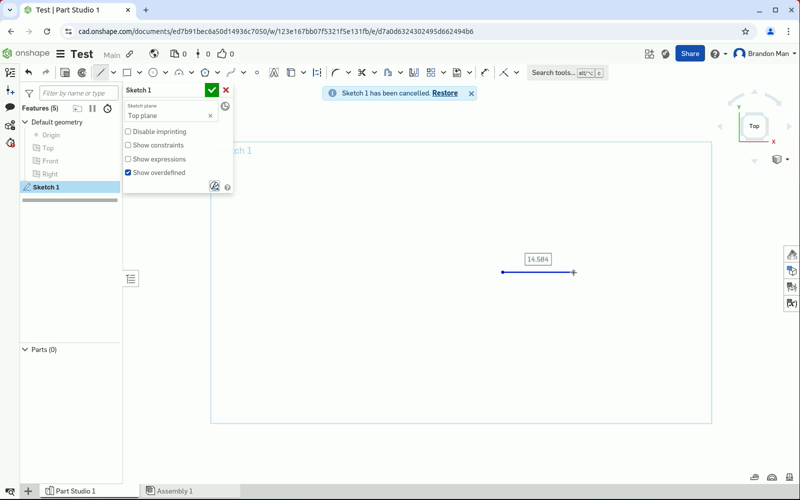
key_down(shift)
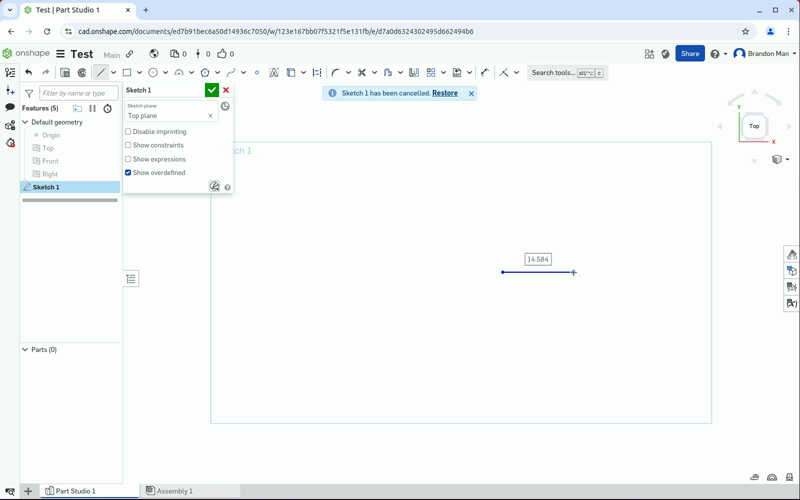
mouse_move(589, 272)
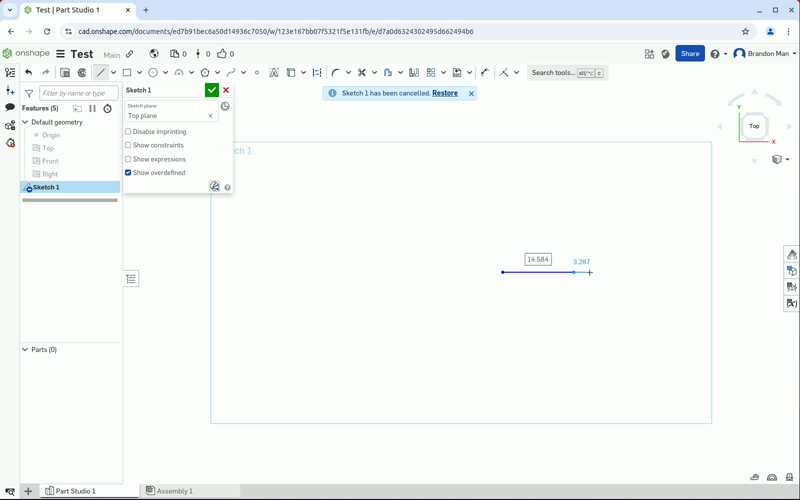
mouse_move(573, 236)
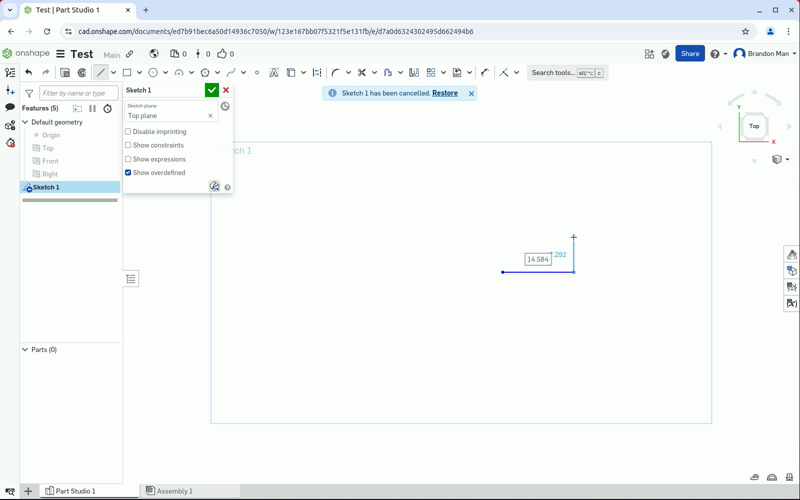
click(573, 236)
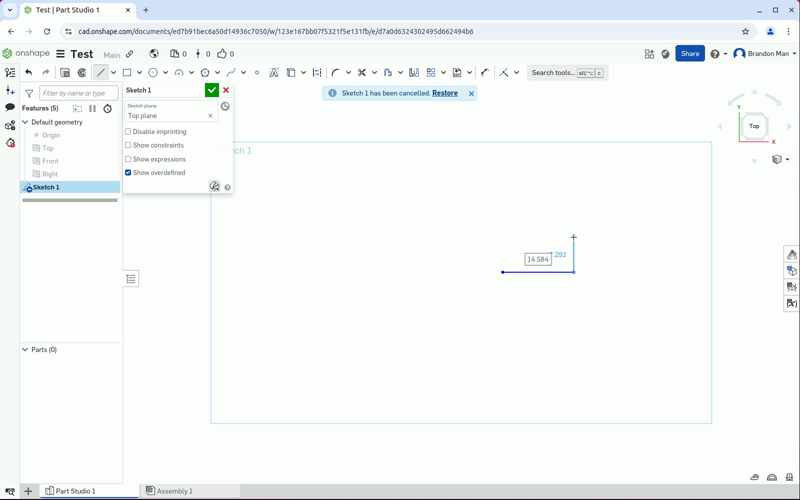
key_up(shift)
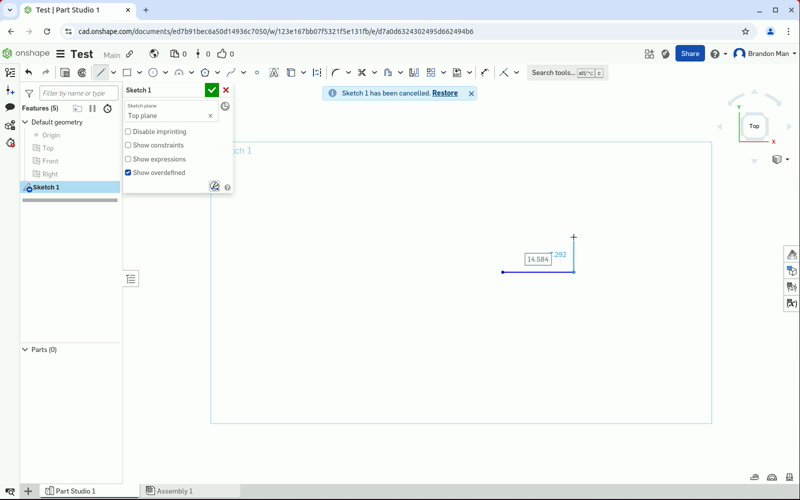
key_down(shift)
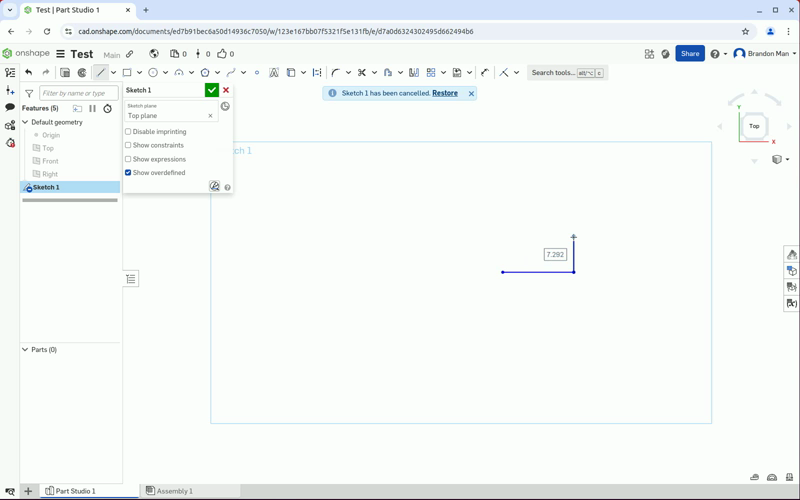
mouse_move(502, 236)
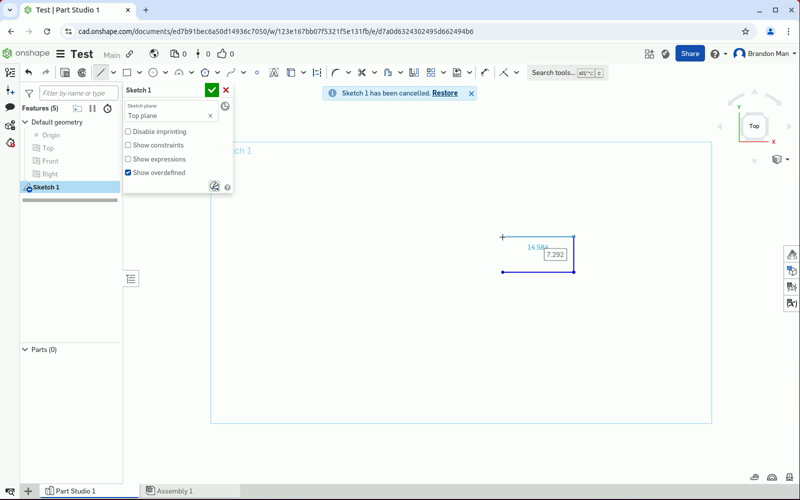
click(502, 236)
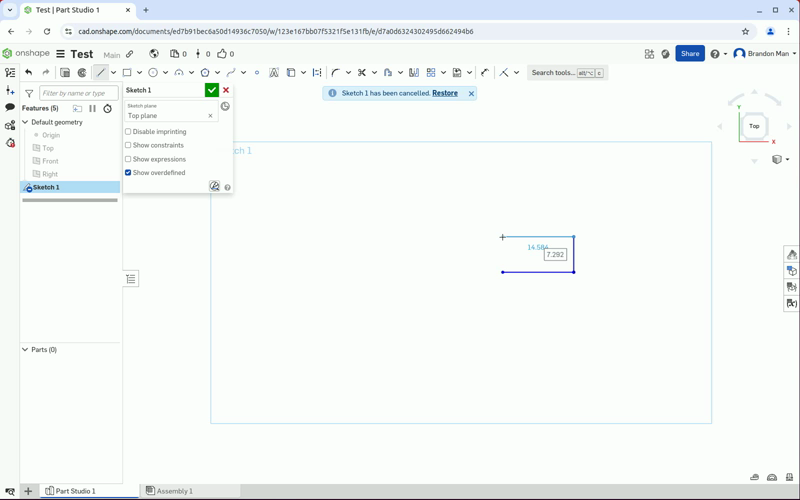
key_up(shift)
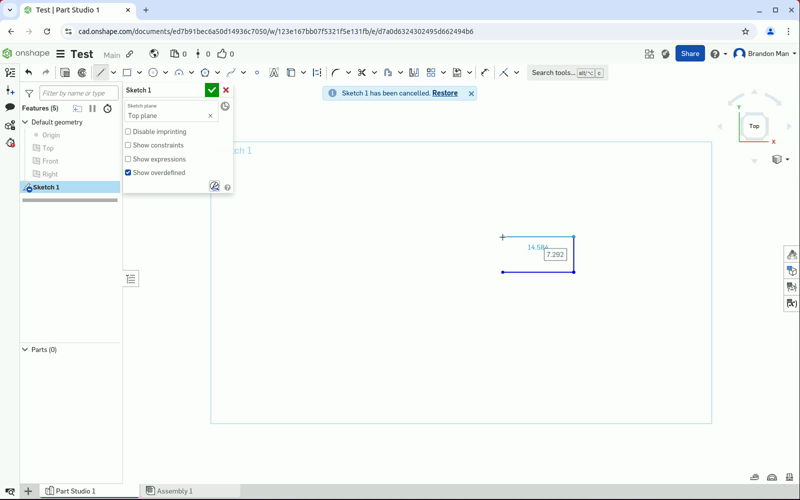
mouse_move(532, 236)
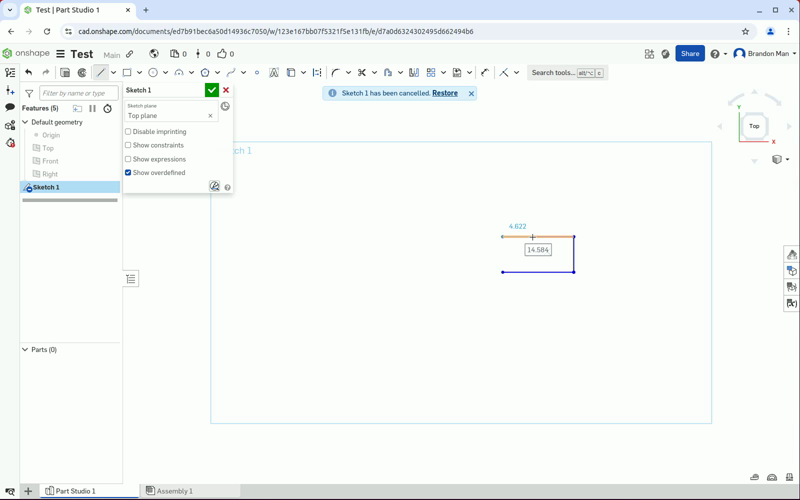
key_down(shift)
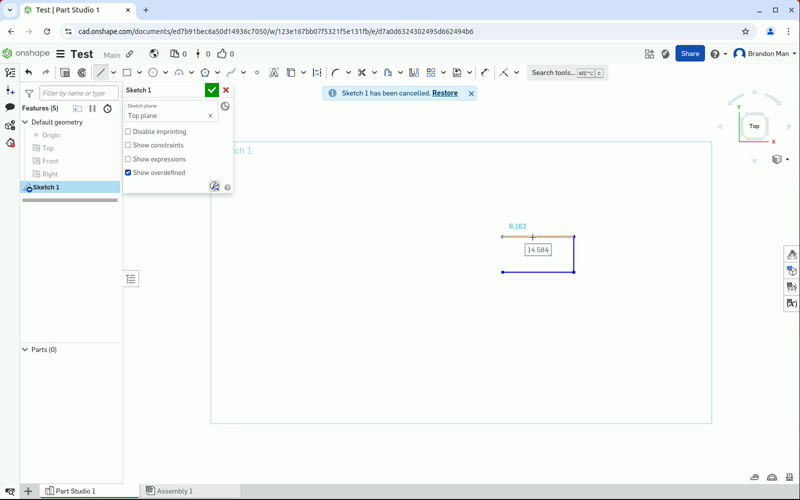
mouse_move(502, 272)
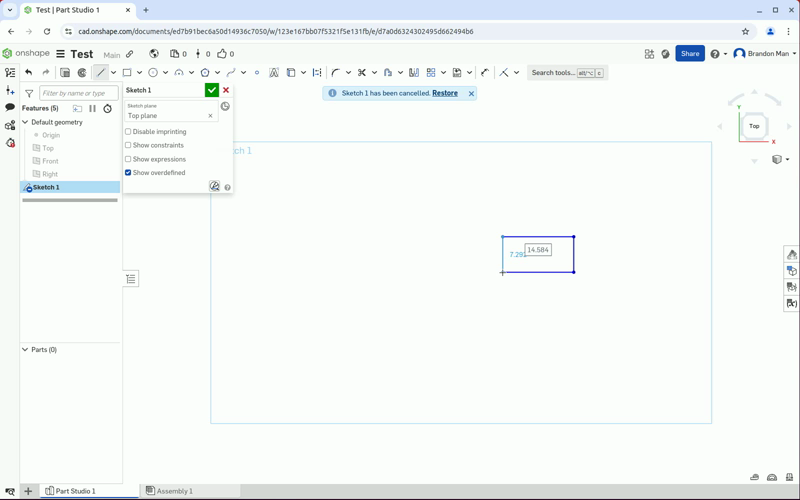
key_up(shift)
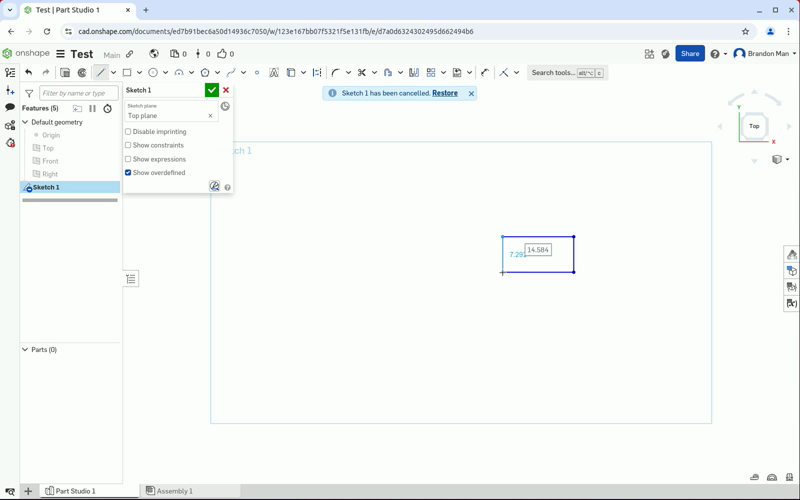
click(502, 272)
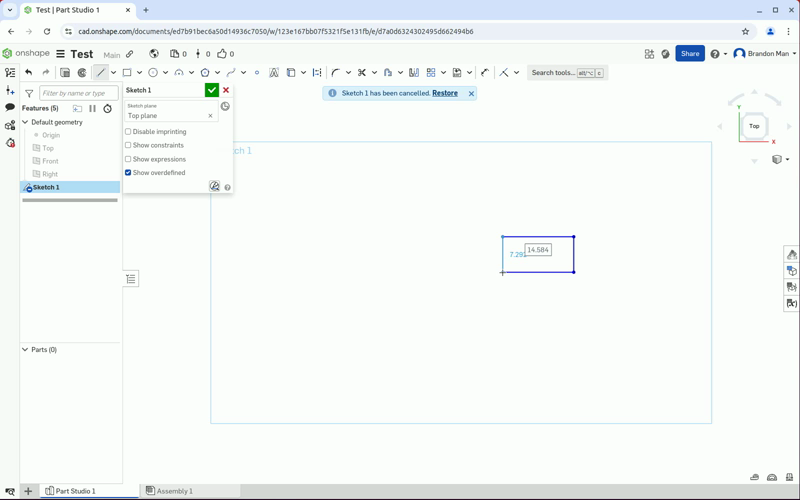
key(esc)
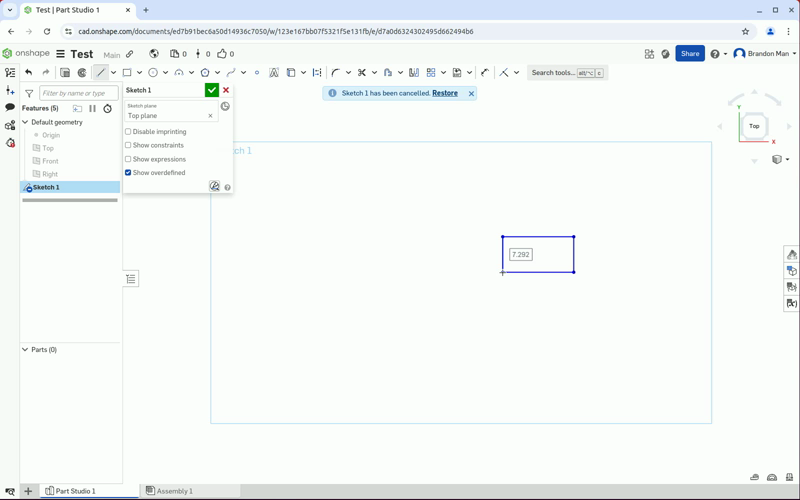
mouse_move(538, 265)
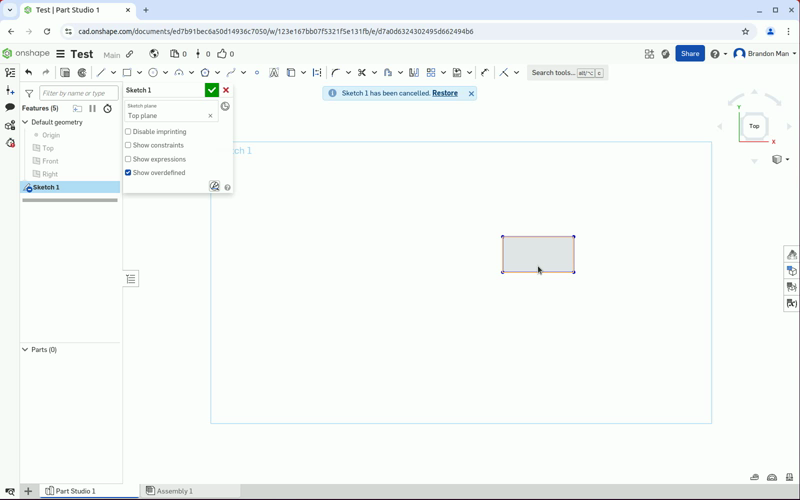
click(538, 265)
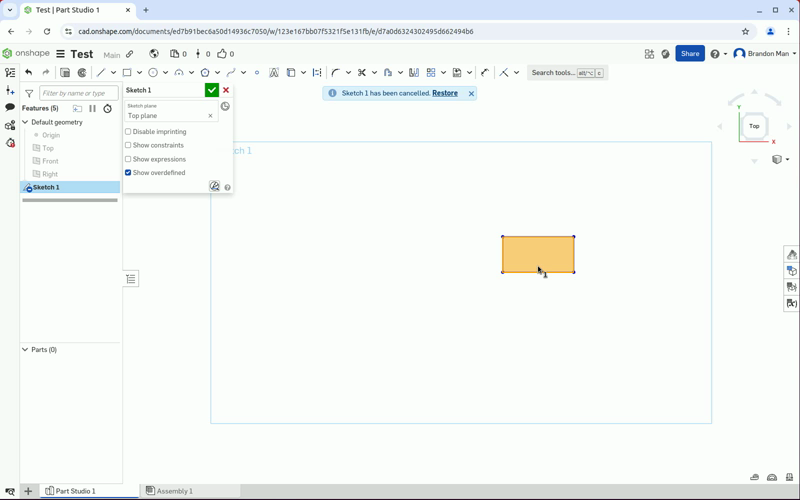
mouse_move(73, 352)
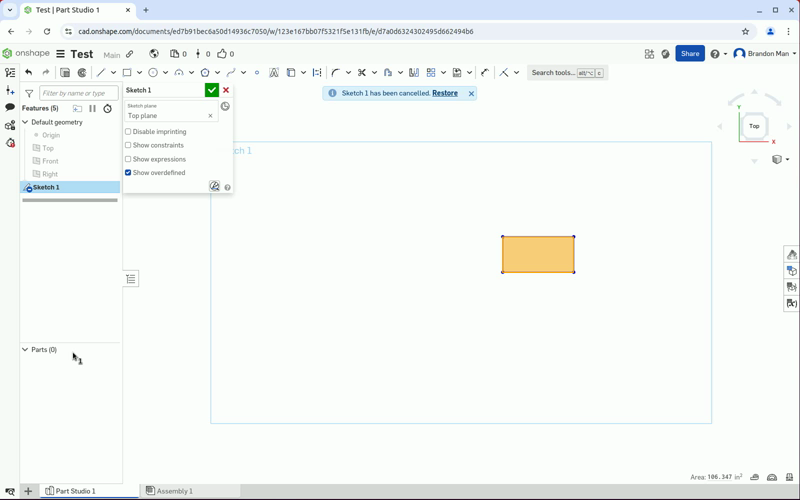
key(shift+y)
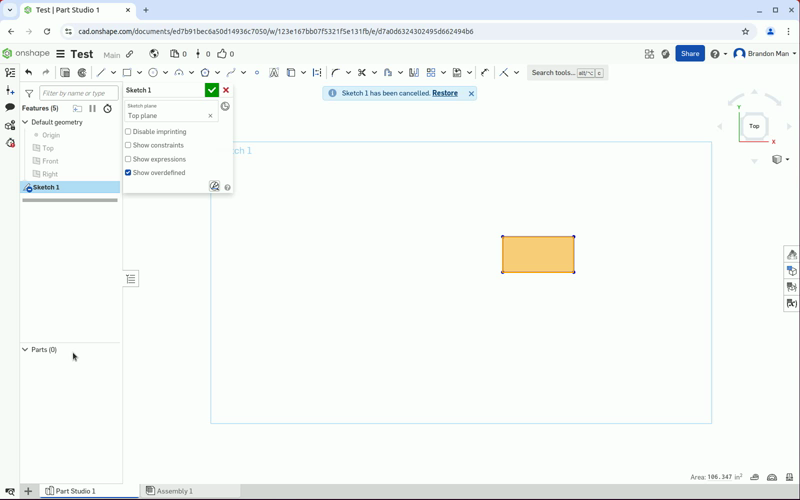
key(shift+e)
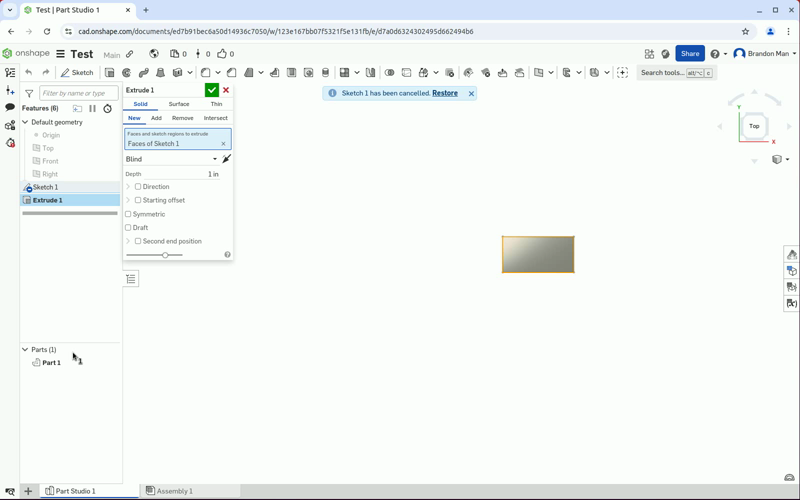
mouse_move(143, 106)
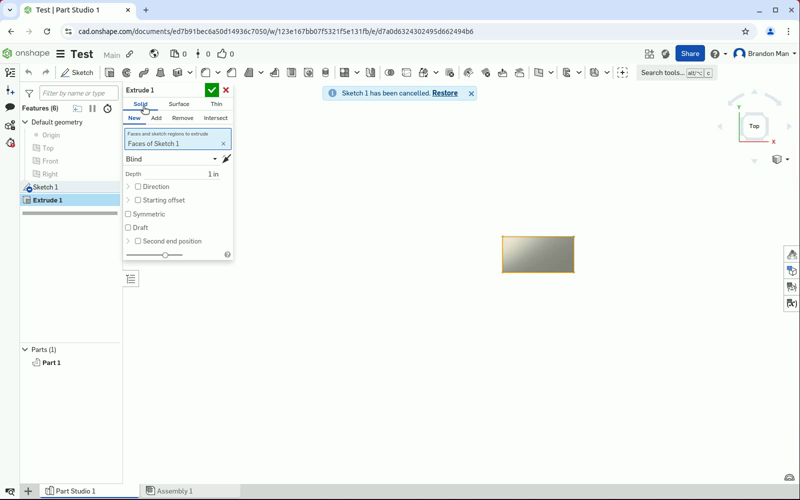
click(143, 106)
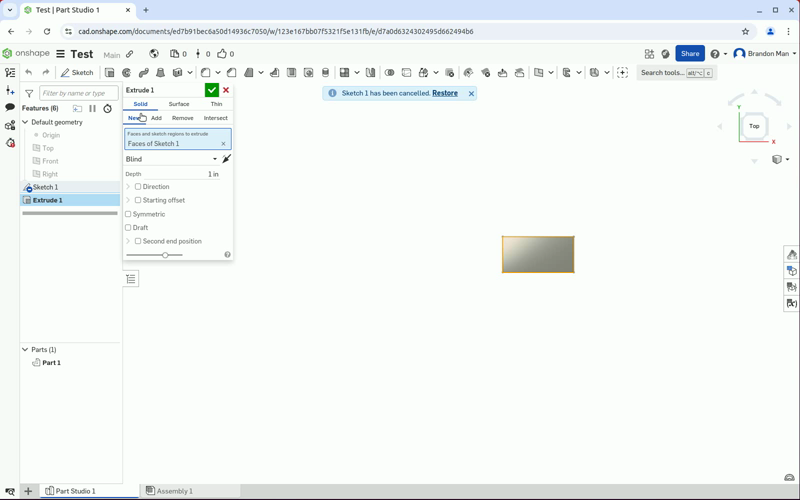
mouse_move(137, 120)
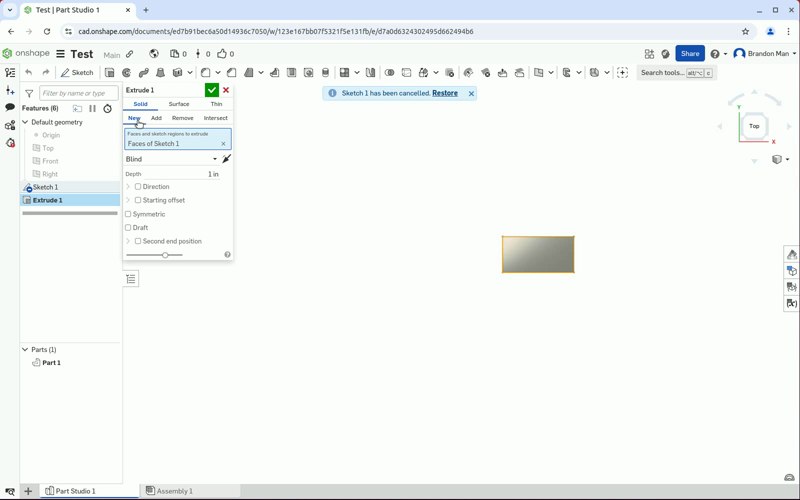
click(137, 120)
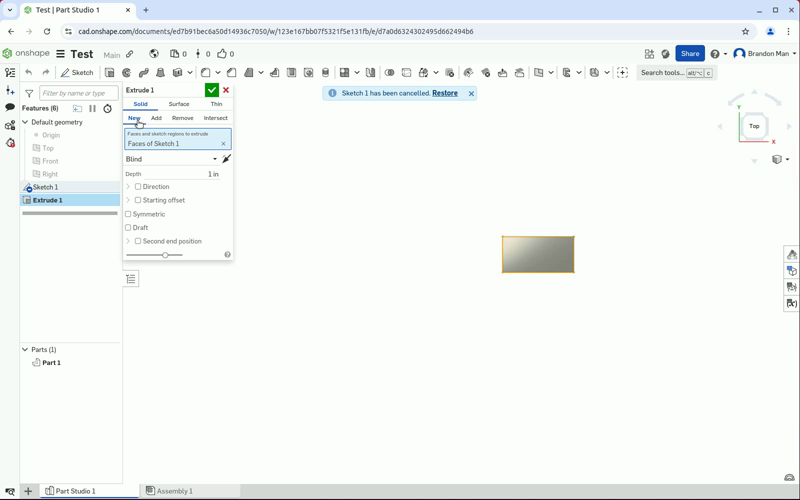
key(tab, 4)
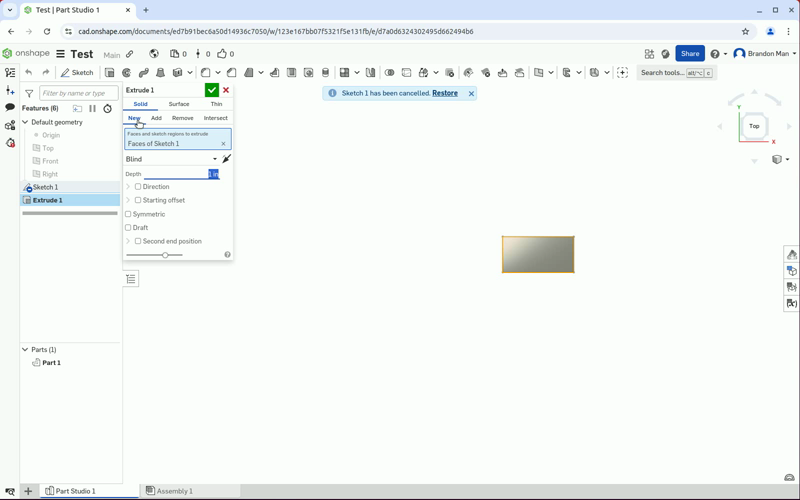
text(7.221)
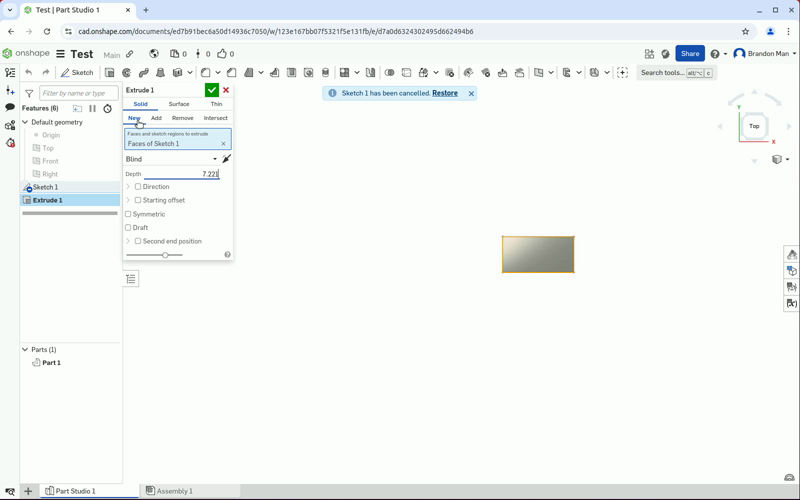
key(enter)
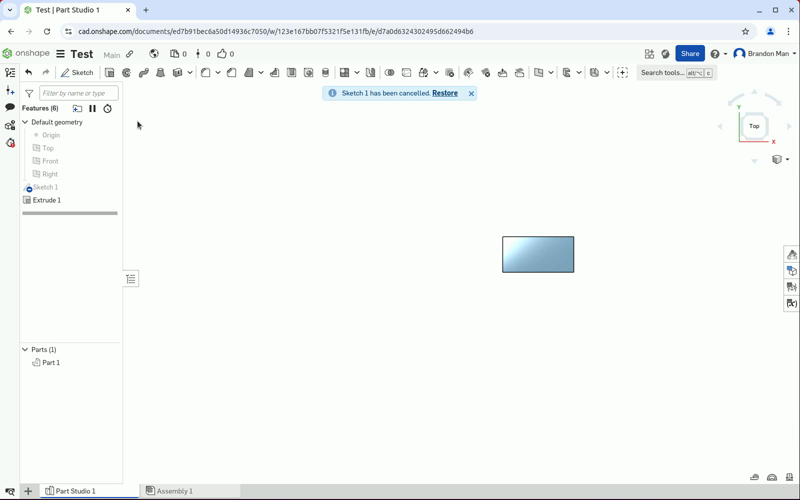
key(shift+h)
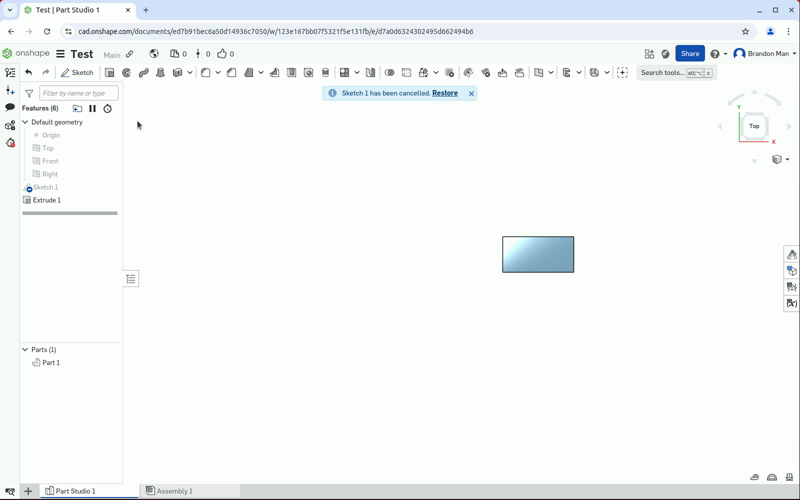
key(shift+h)
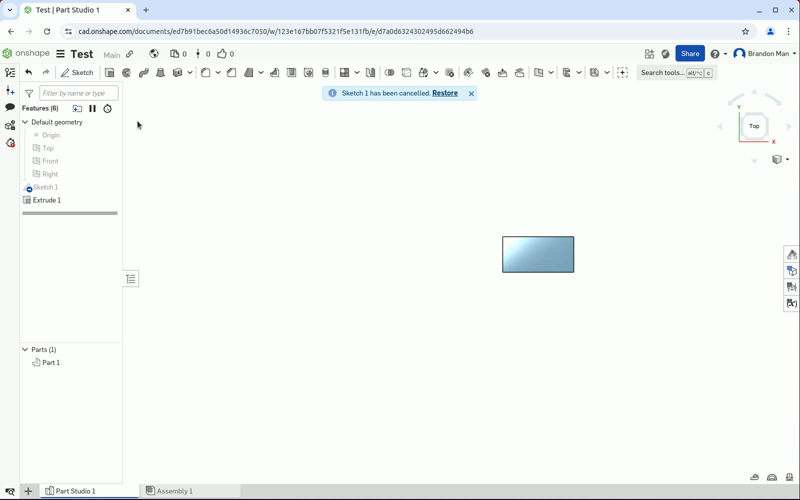
mouse_move(73, 189)
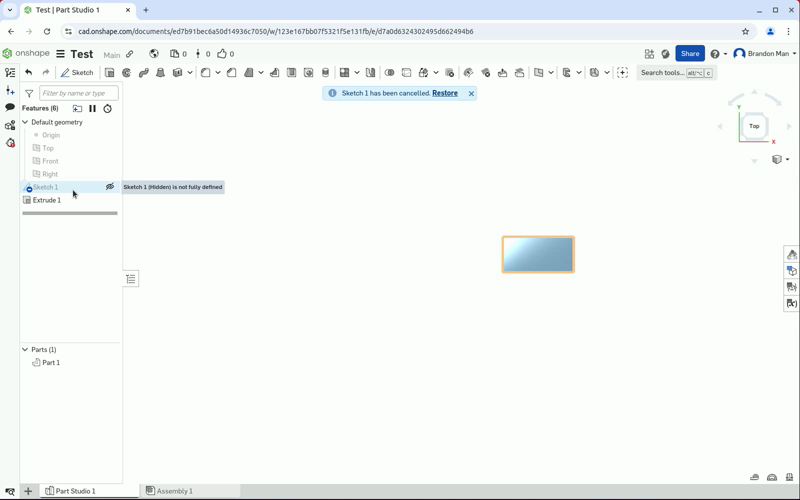
click(73, 189)
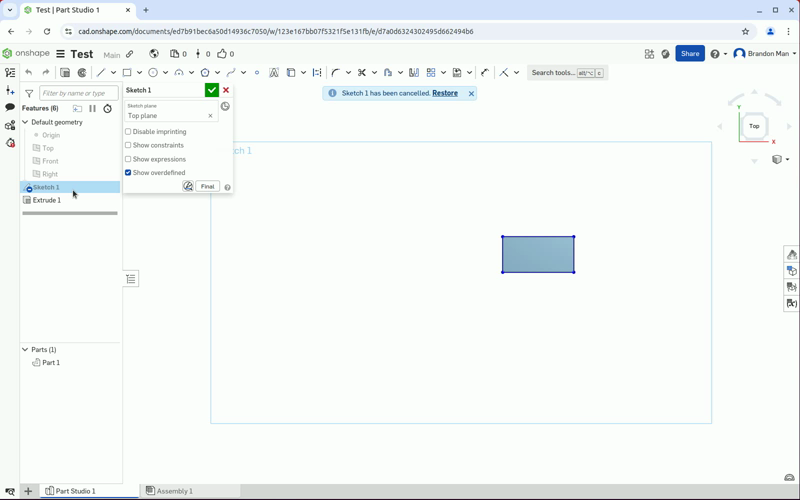
mouse_move(229, 92)
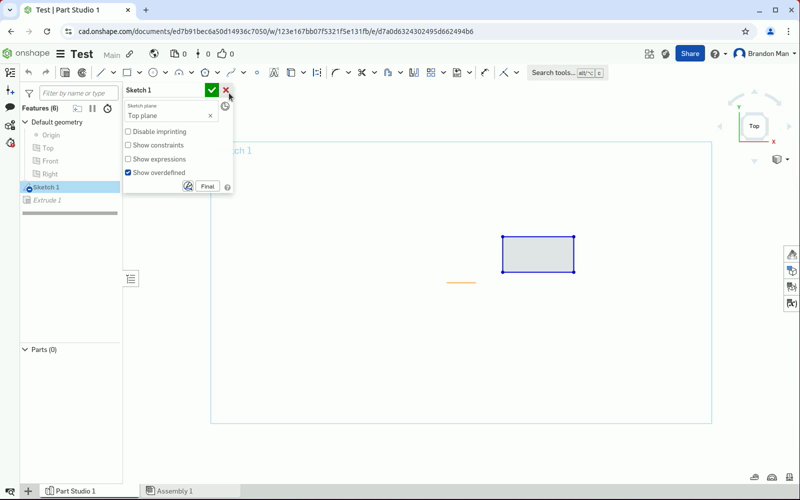
click(229, 92)
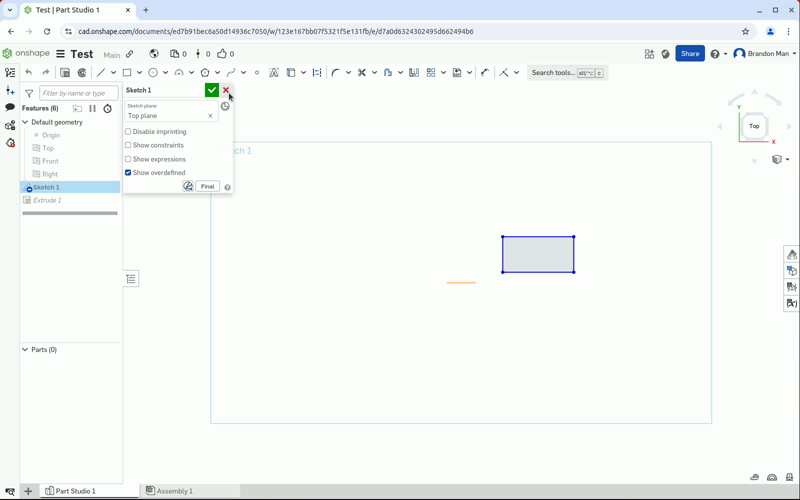
key(shift+s)
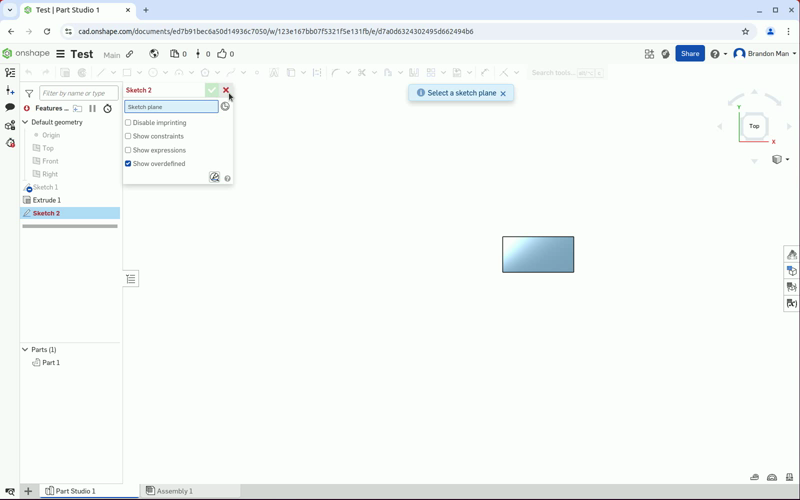
mouse_move(73, 150)
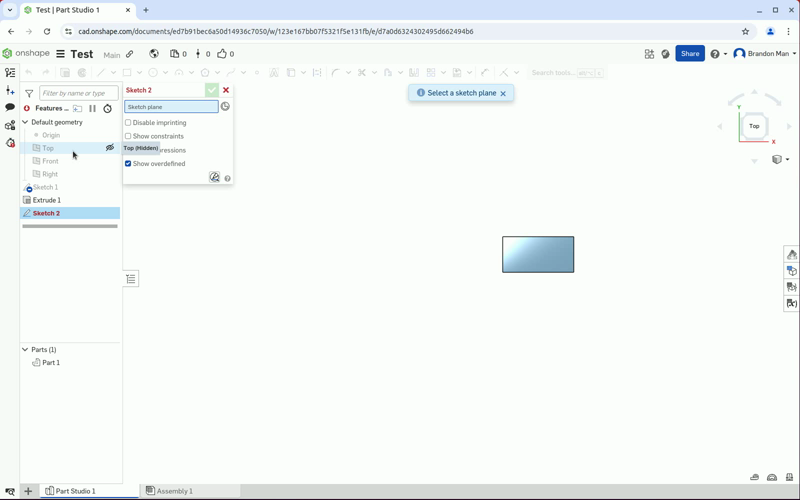
click(73, 150)
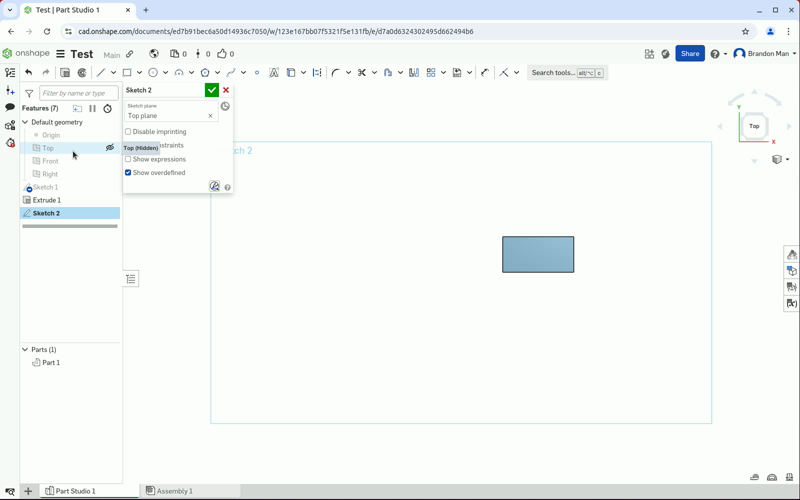
mouse_move(73, 352)
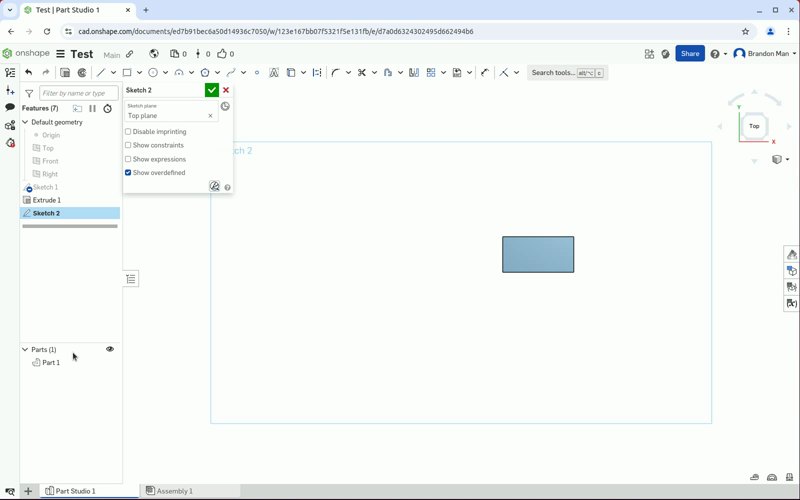
key(y)
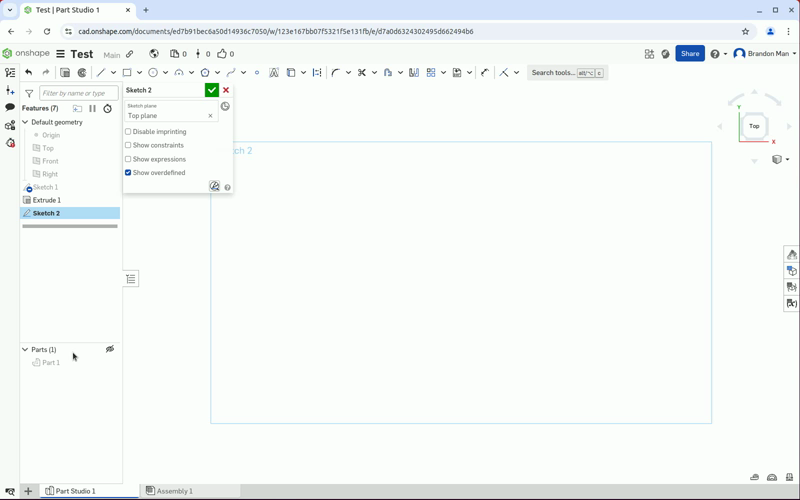
key(l)
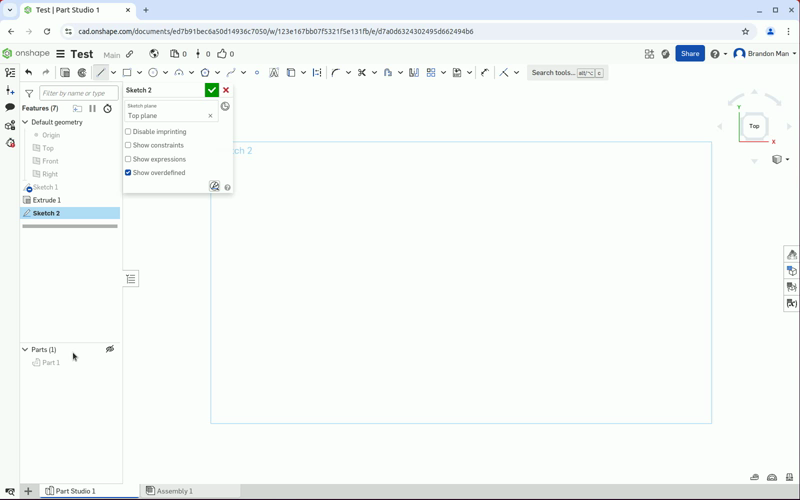
key_down(shift)
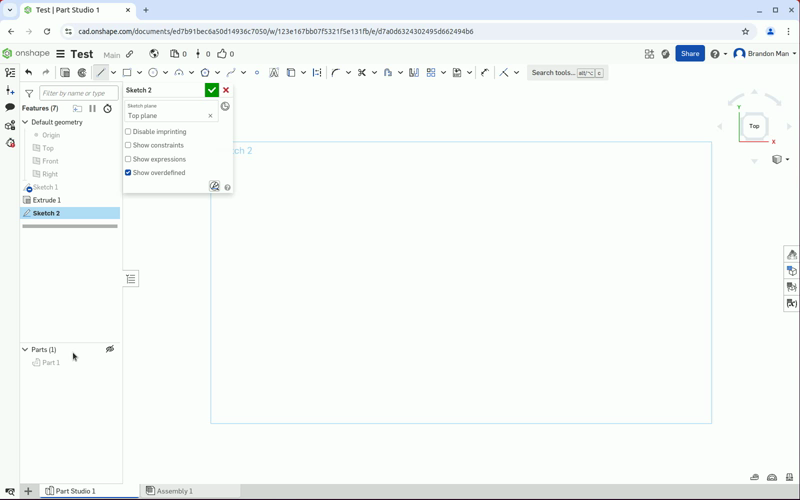
mouse_move(363, 341)
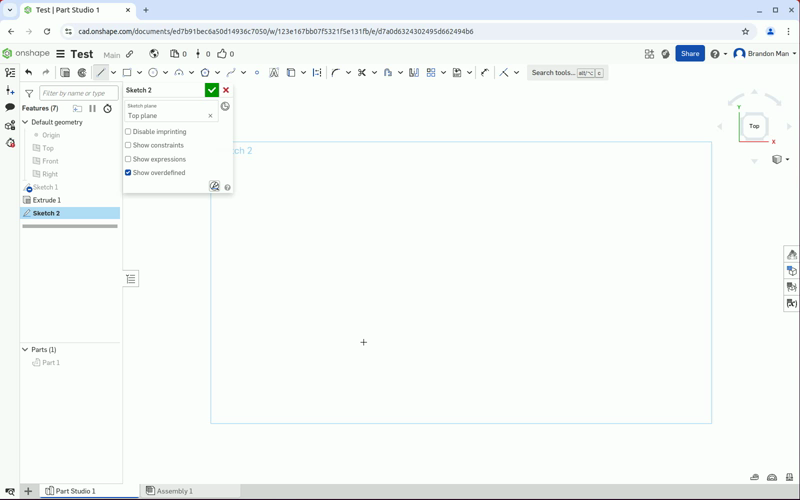
click(363, 341)
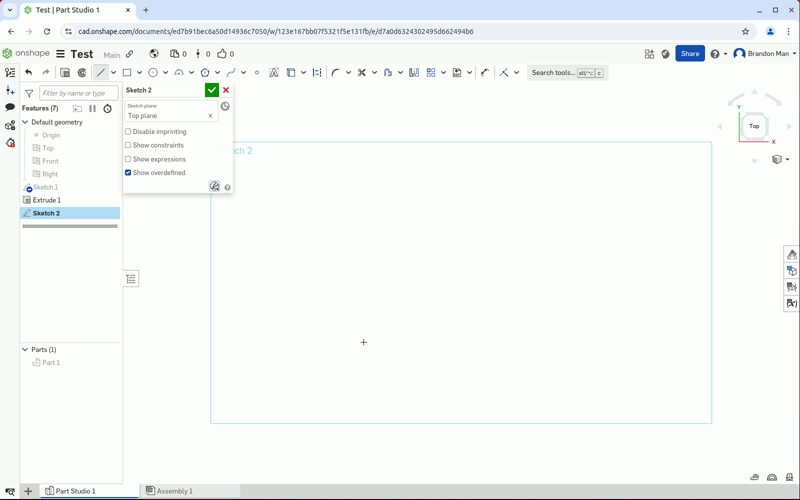
key_up(shift)
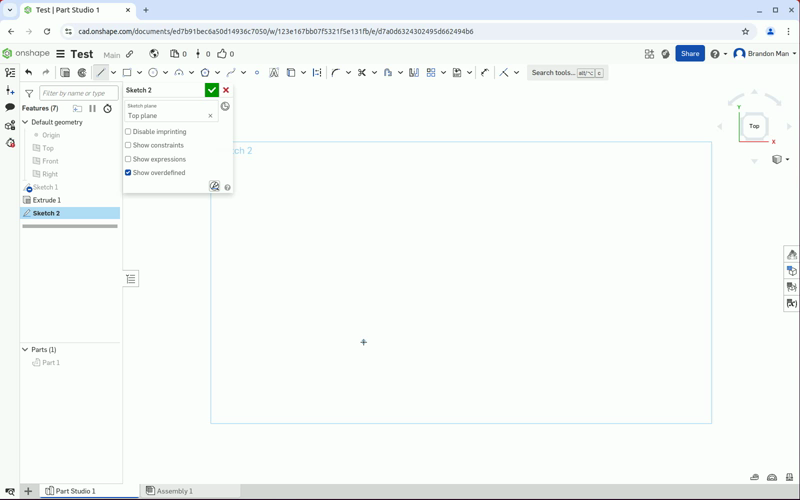
key_down(shift)
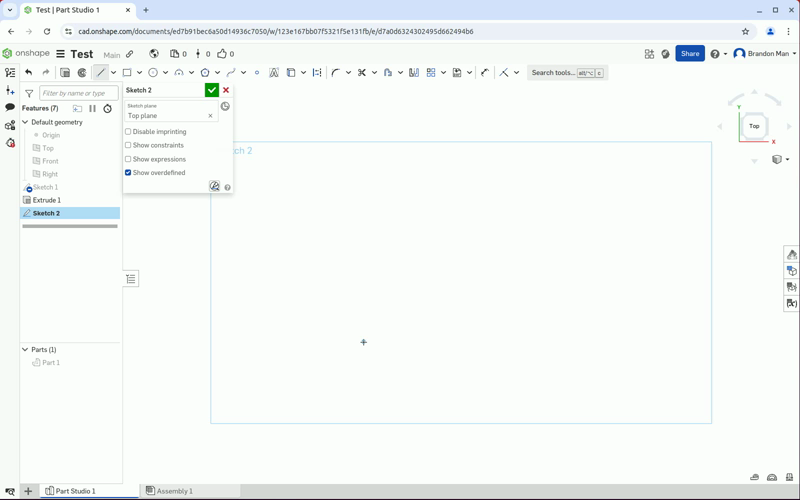
mouse_move(393, 341)
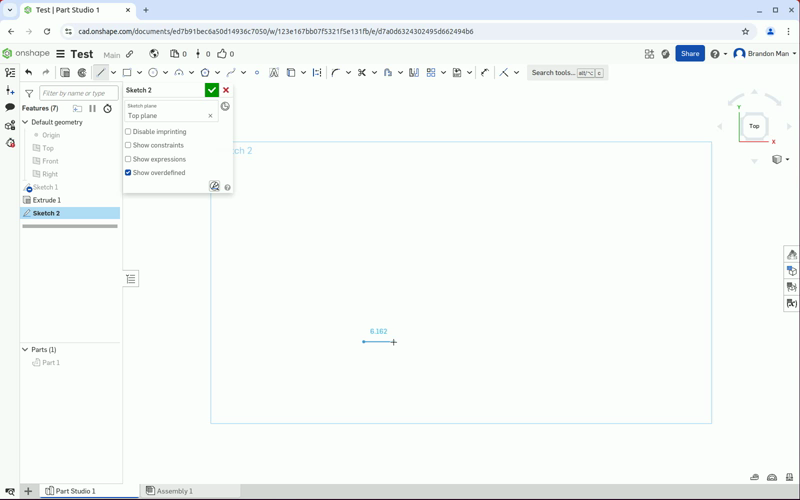
mouse_move(398, 341)
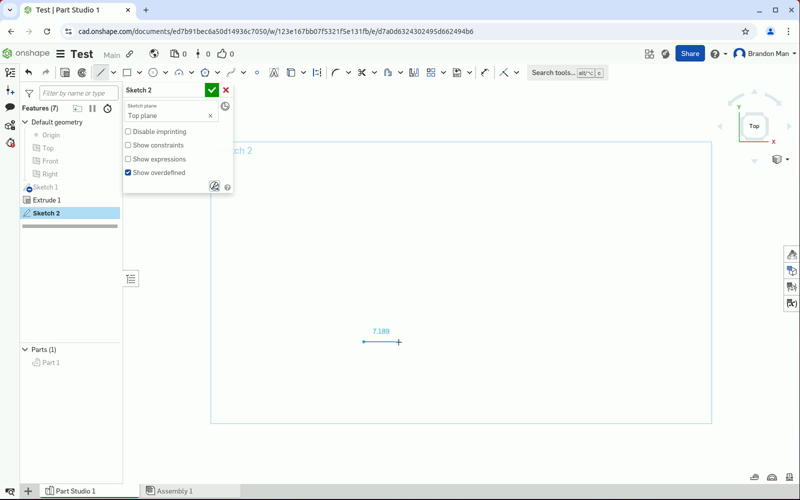
click(398, 341)
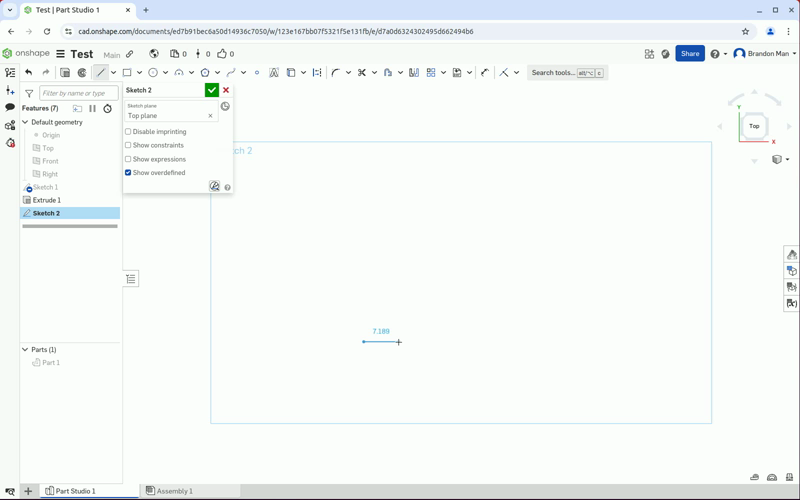
key_up(shift)
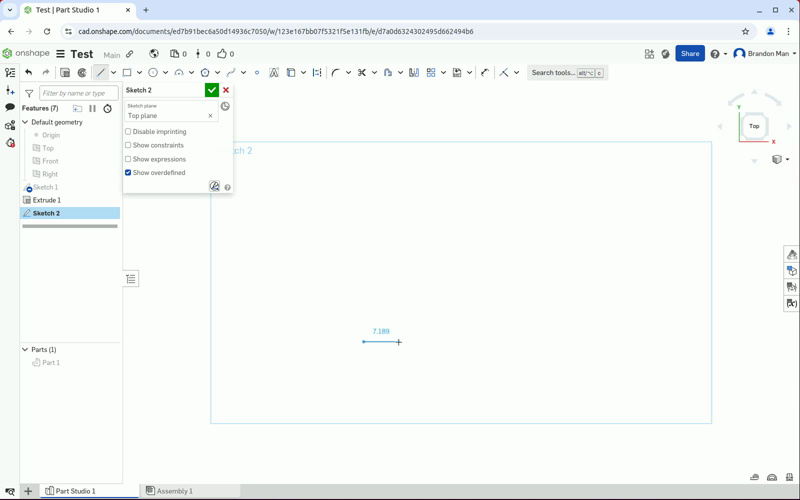
key_down(shift)
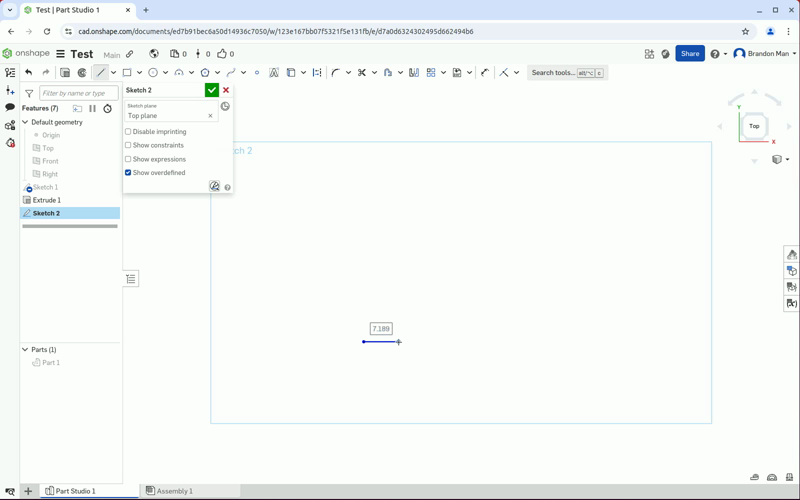
mouse_move(398, 271)
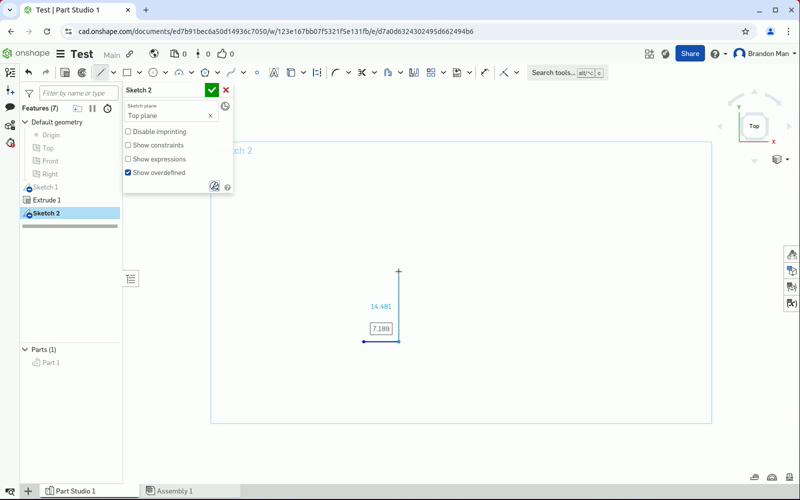
click(398, 271)
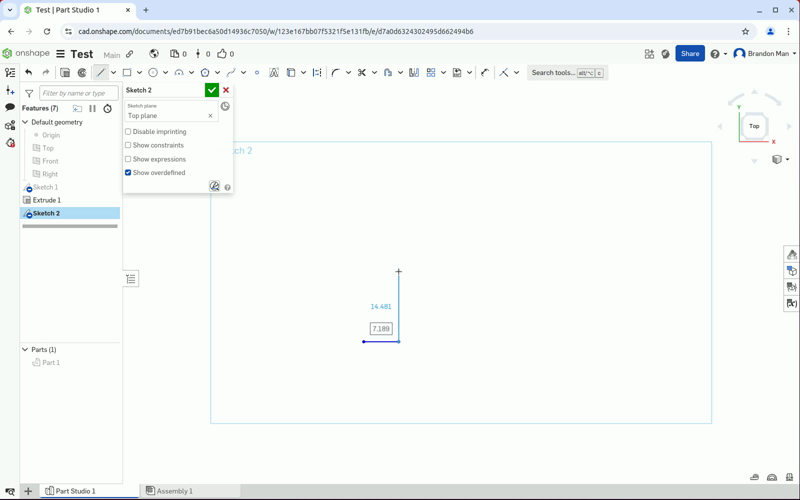
key_up(shift)
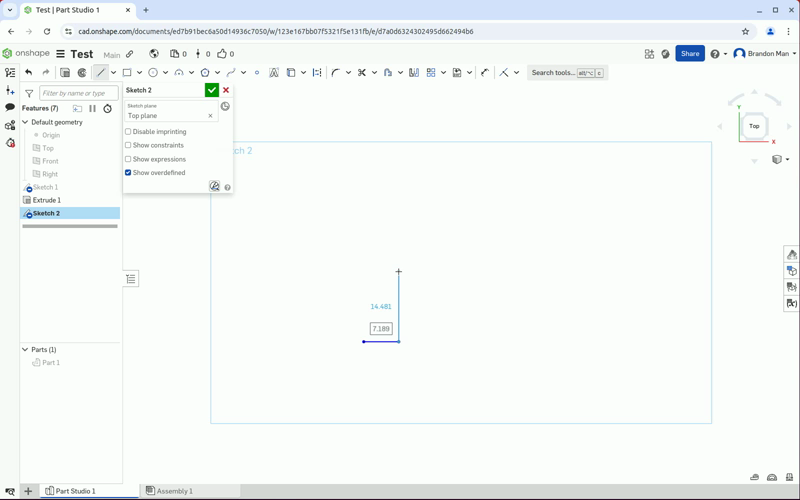
key_down(shift)
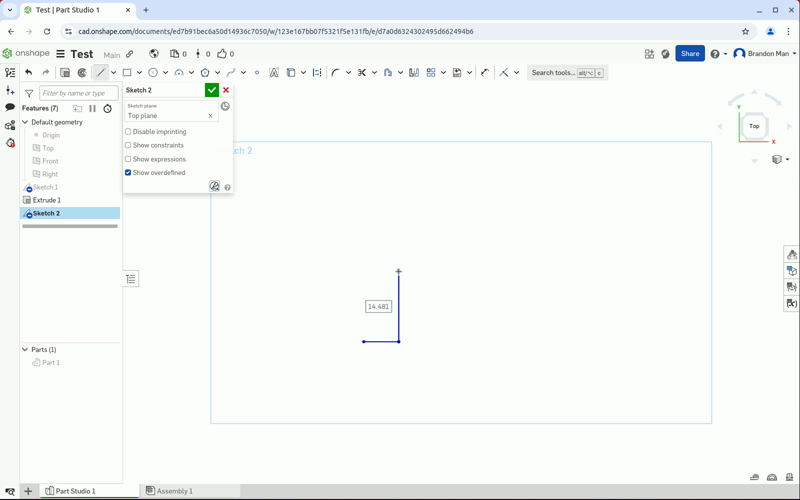
mouse_move(502, 271)
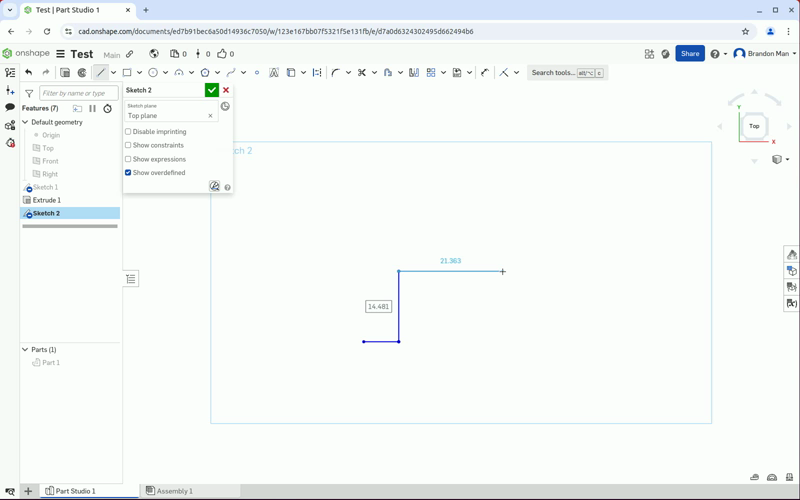
click(502, 271)
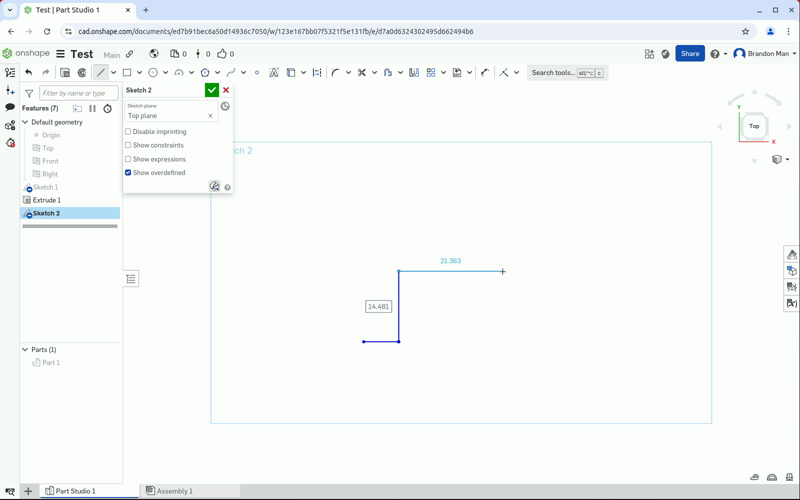
key_up(shift)
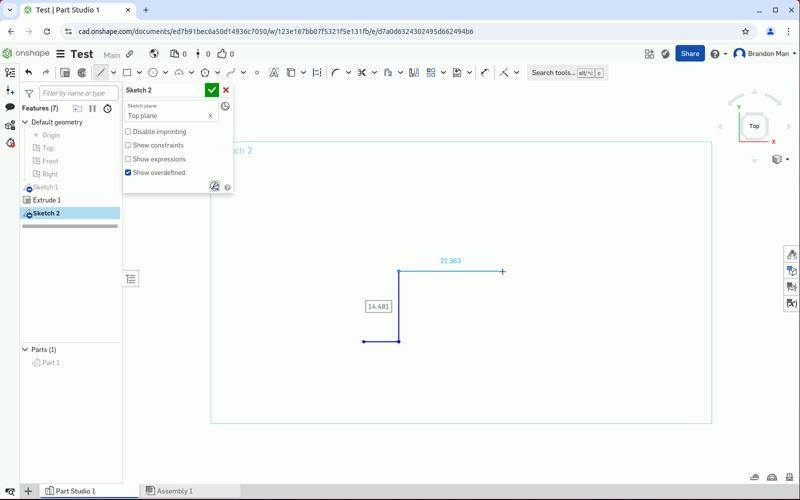
key_down(shift)
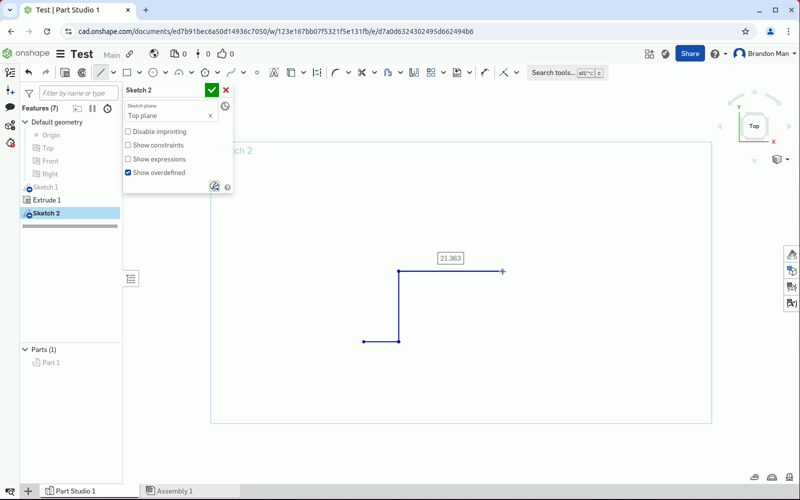
mouse_move(532, 271)
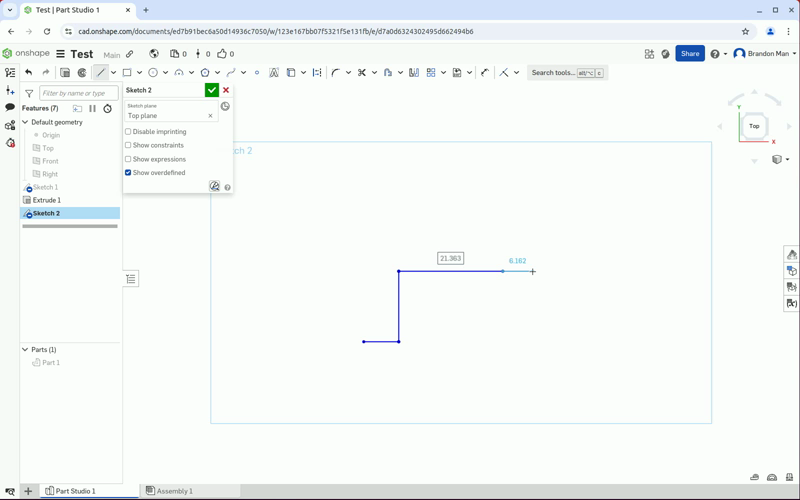
mouse_move(502, 237)
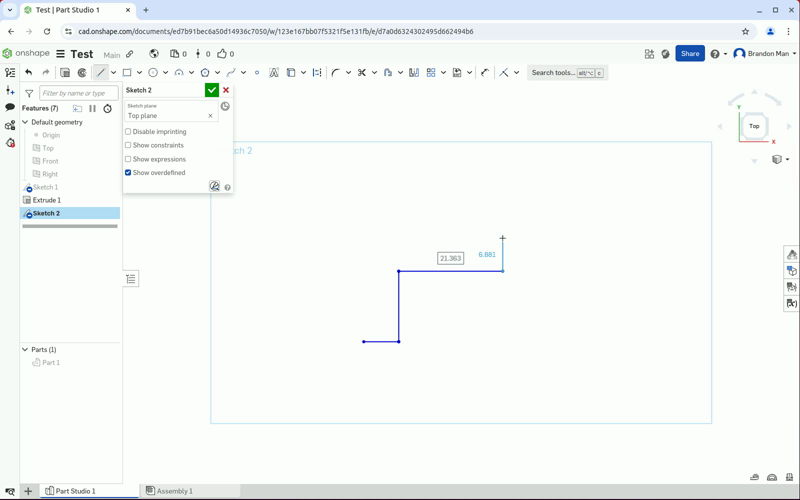
click(502, 237)
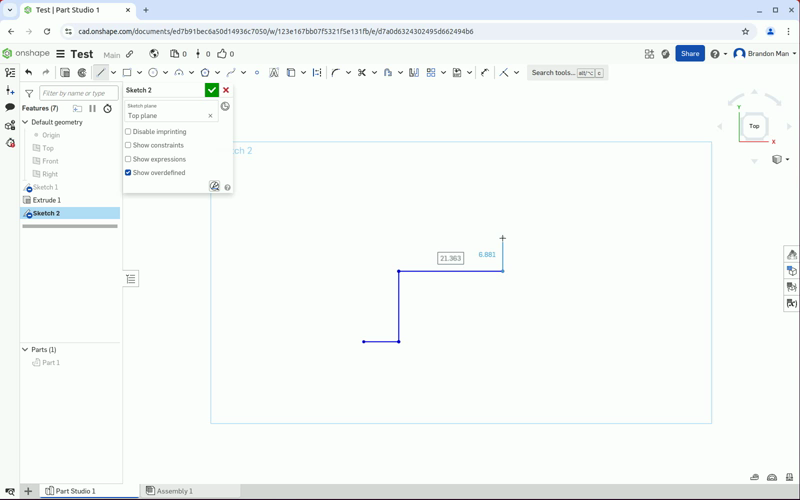
key_up(shift)
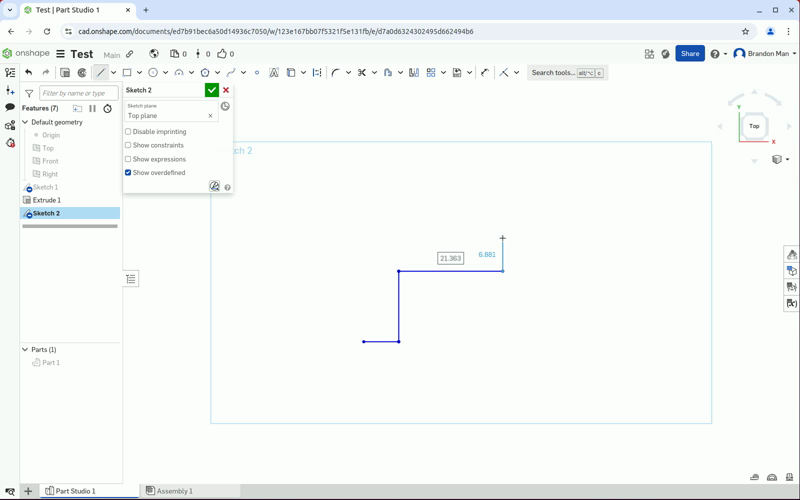
key_down(shift)
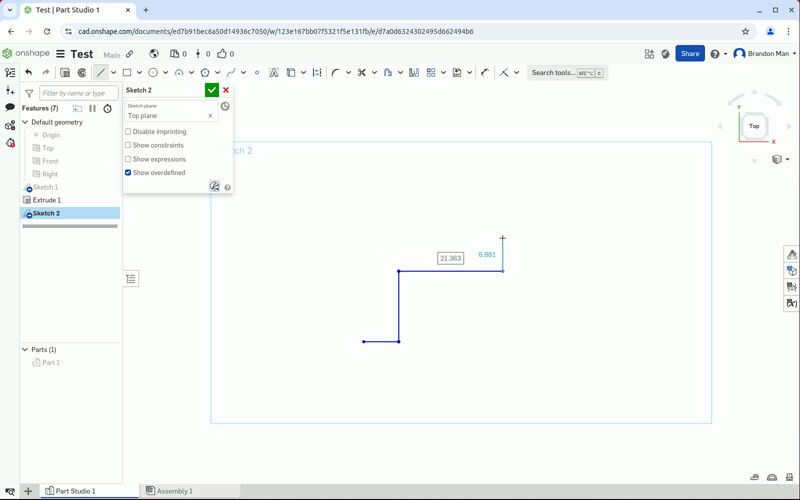
mouse_move(363, 237)
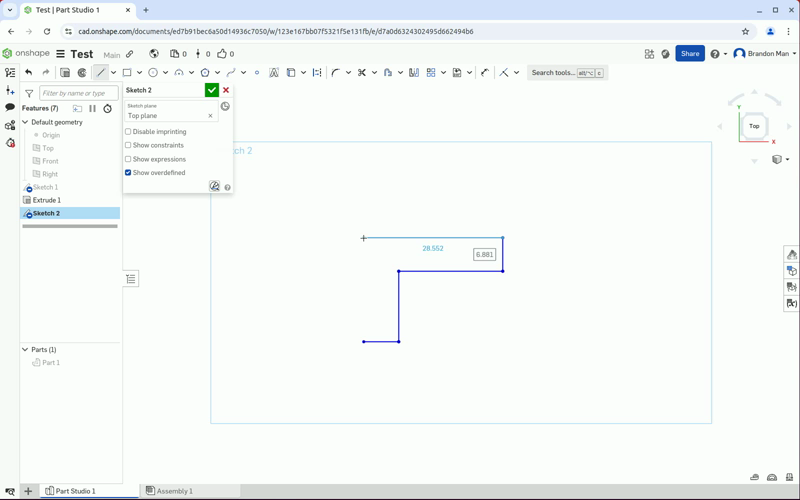
click(363, 237)
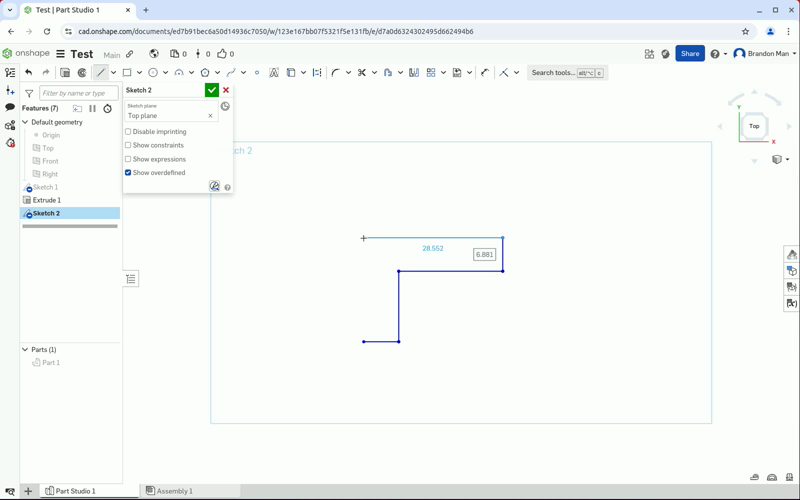
key_up(shift)
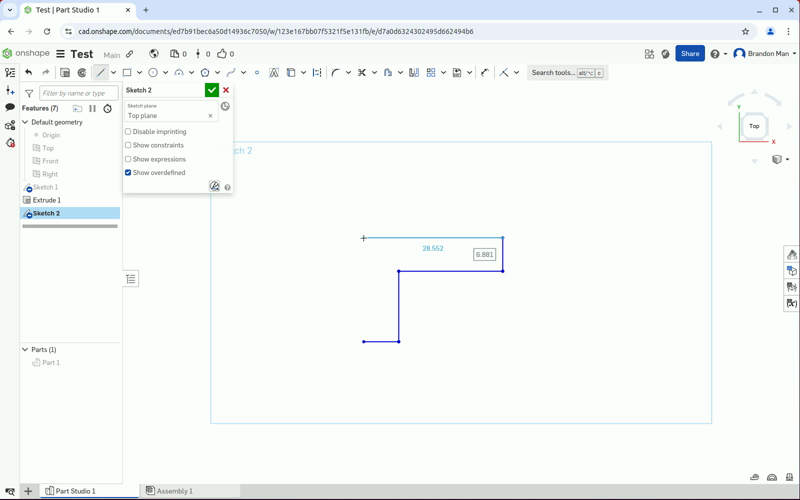
key_down(shift)
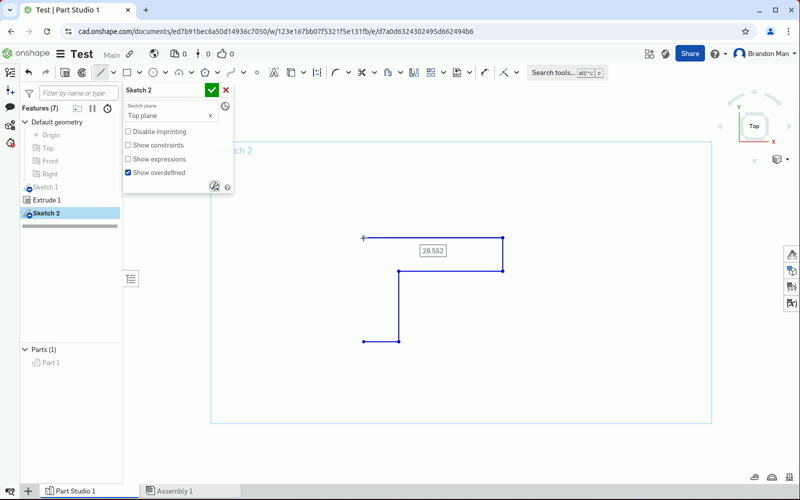
mouse_move(363, 341)
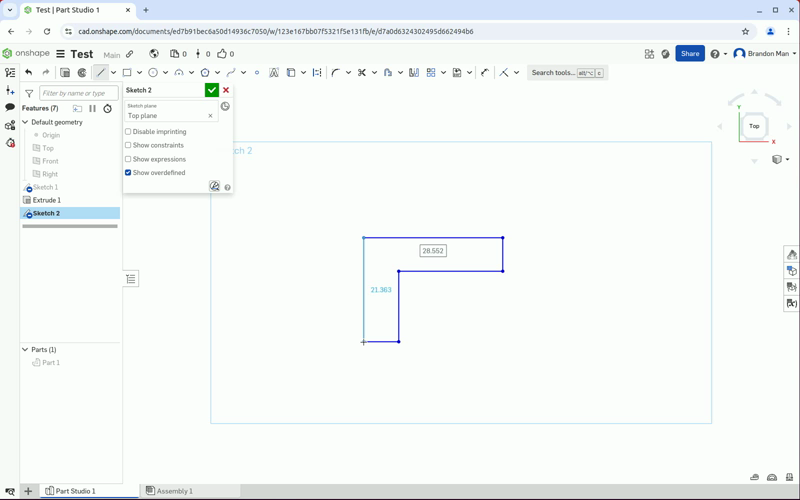
key_up(shift)
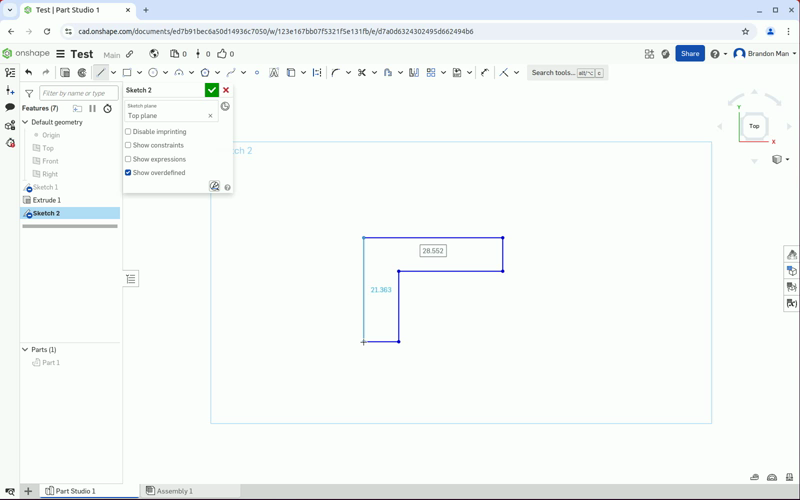
click(363, 341)
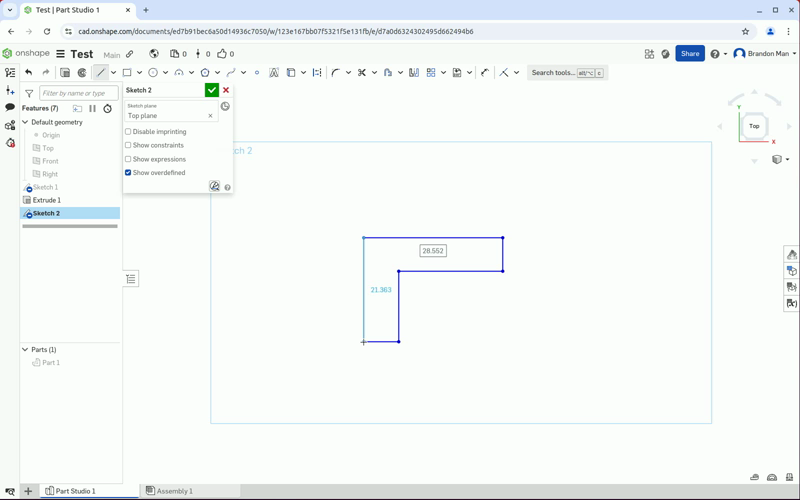
key(esc)
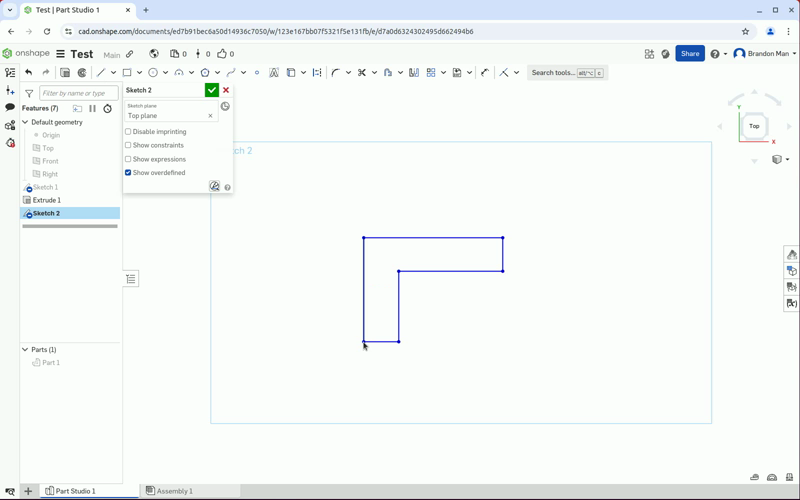
mouse_move(384, 331)
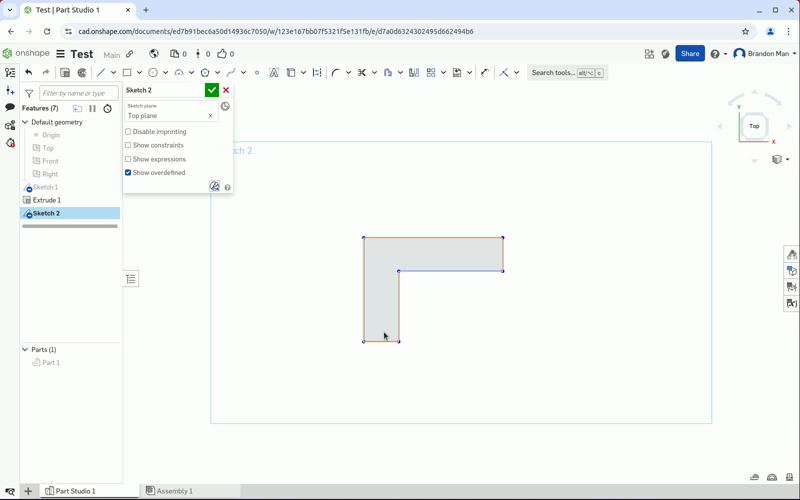
click(384, 331)
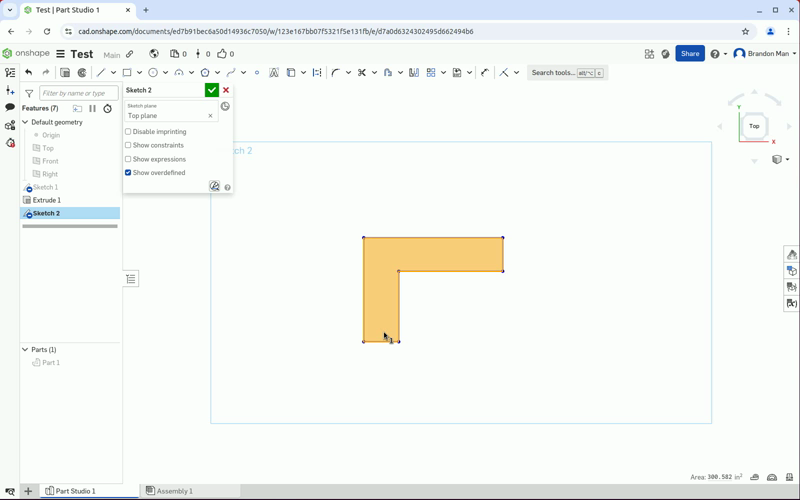
mouse_move(73, 352)
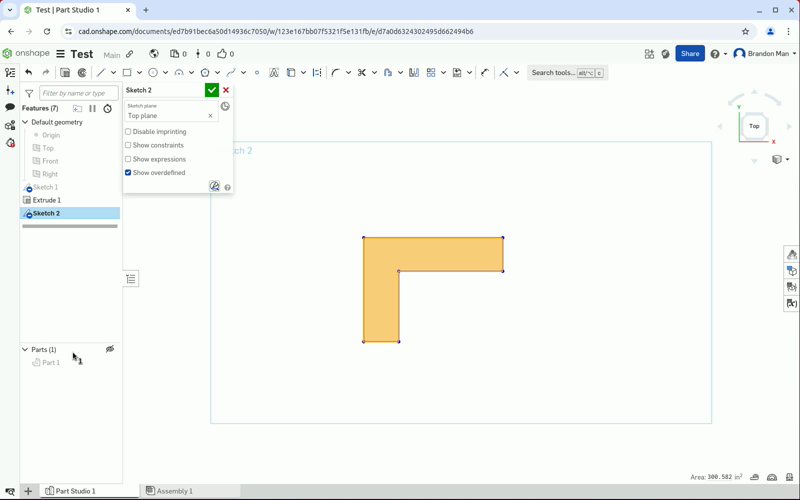
key(shift+y)
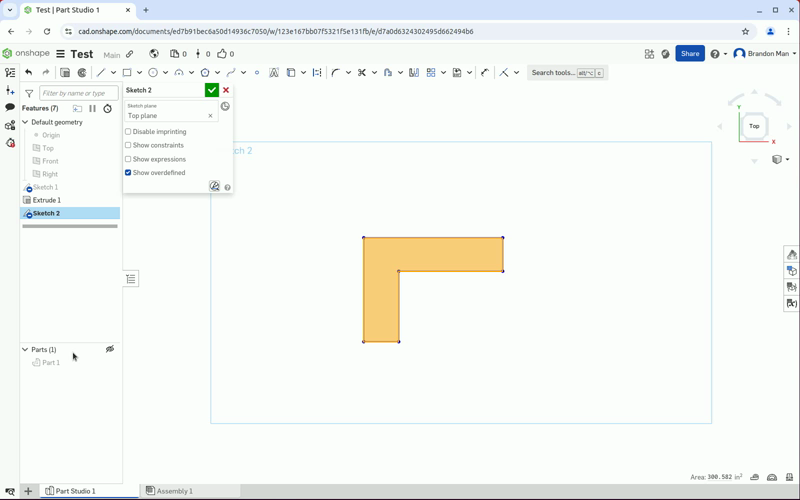
key(shift+e)
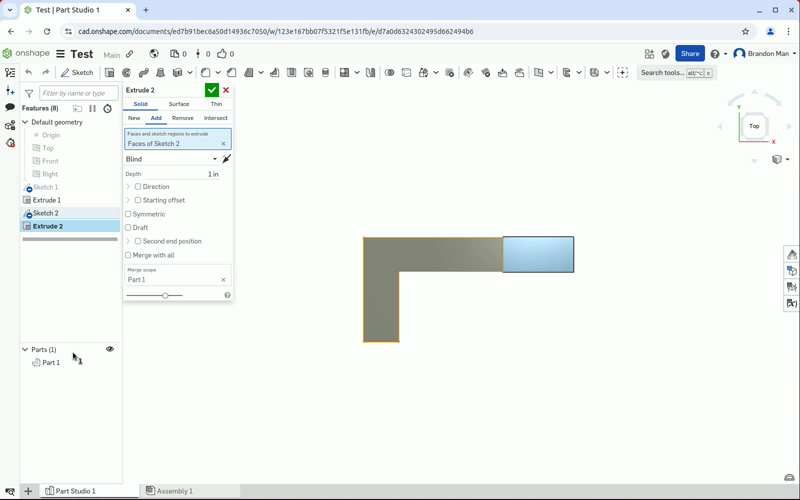
mouse_move(143, 106)
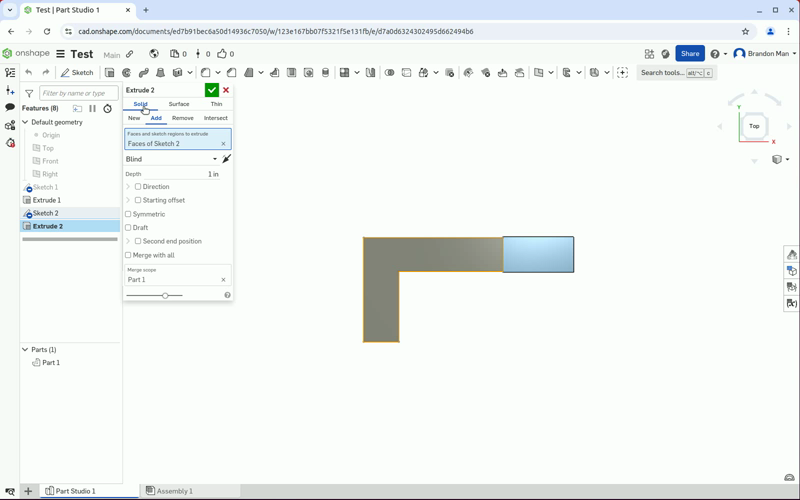
click(143, 106)
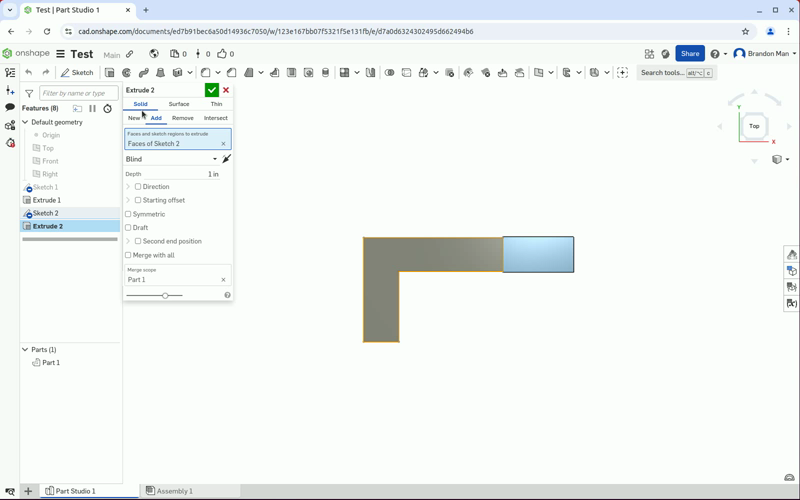
mouse_move(137, 120)
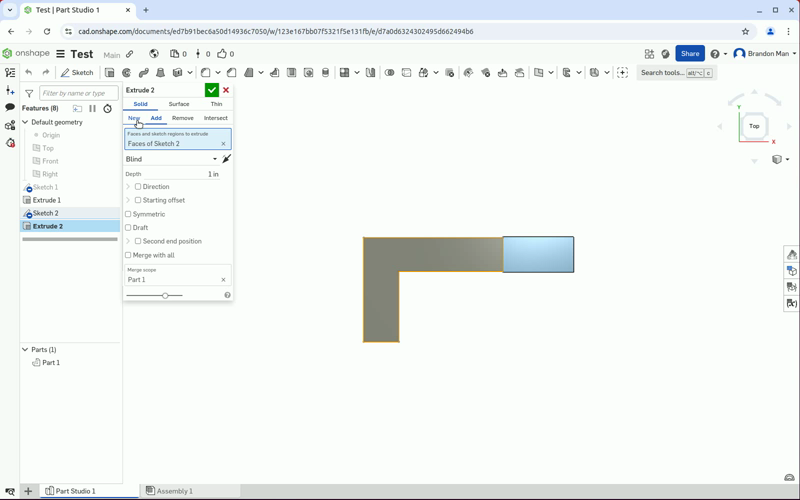
click(137, 120)
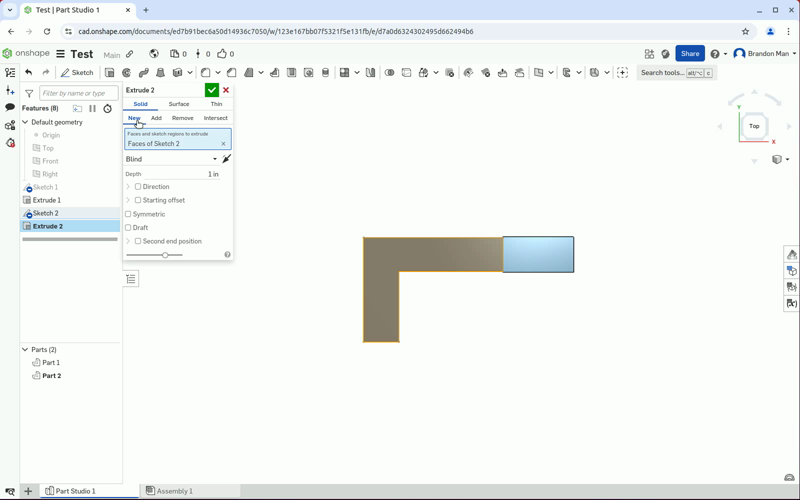
key(tab, 4)
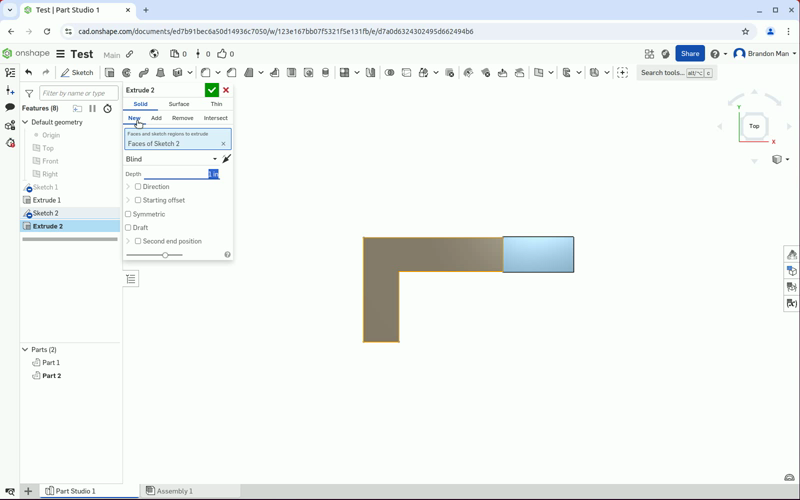
text(14.443)
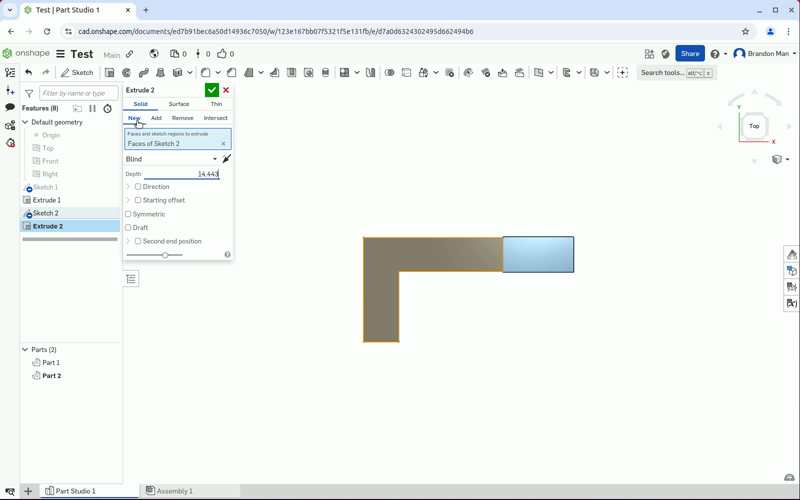
key(enter)
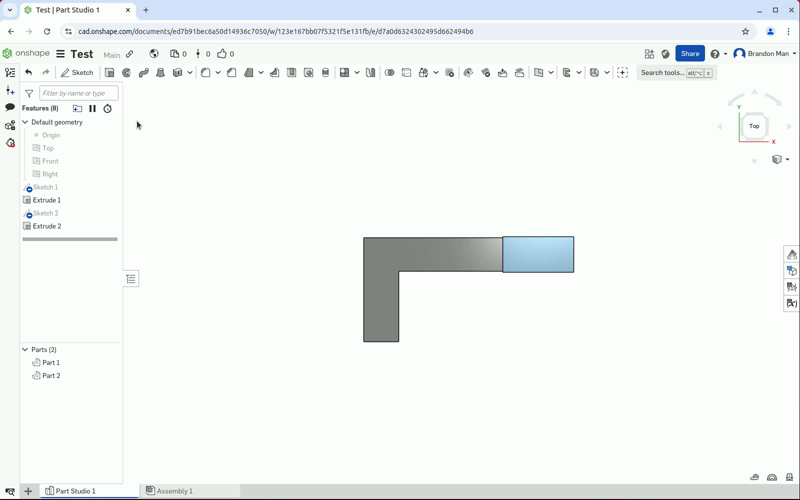
key(shift+h)
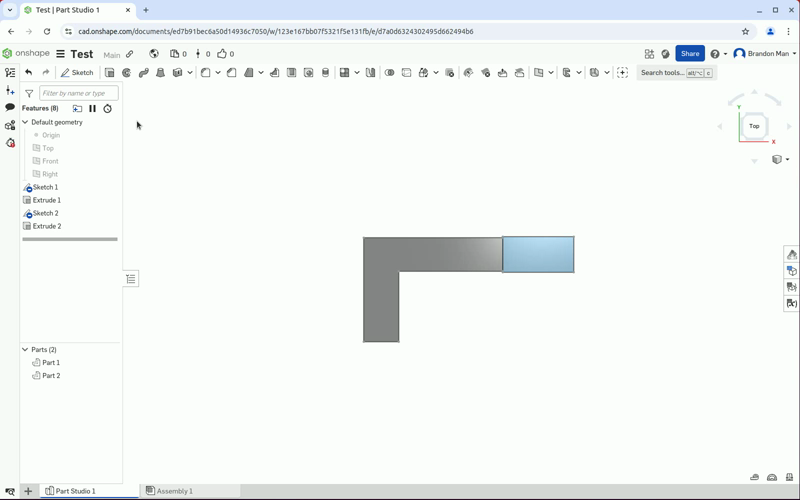
key(shift+h)
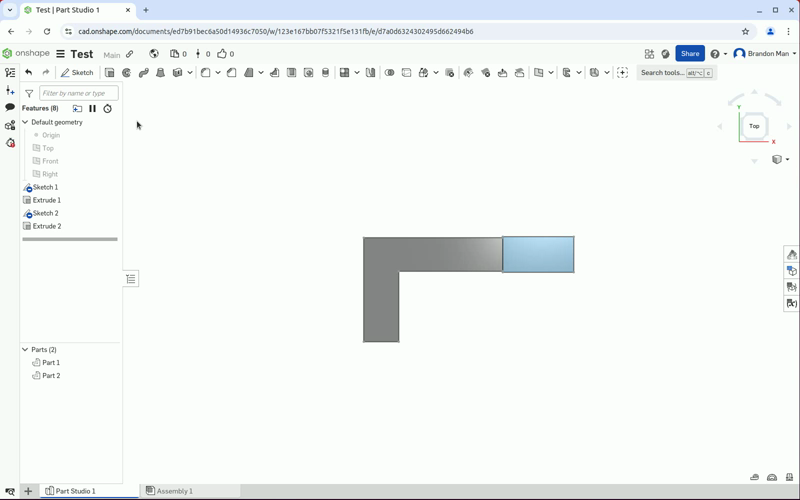
key(shift+7)
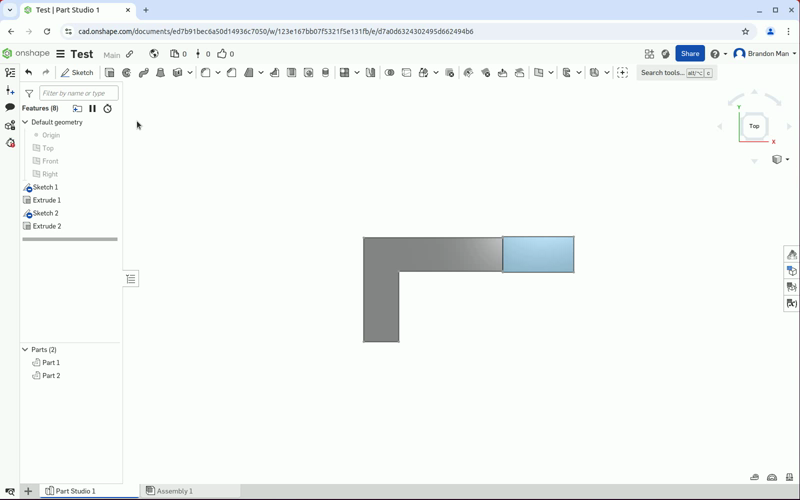
key(up, 3)
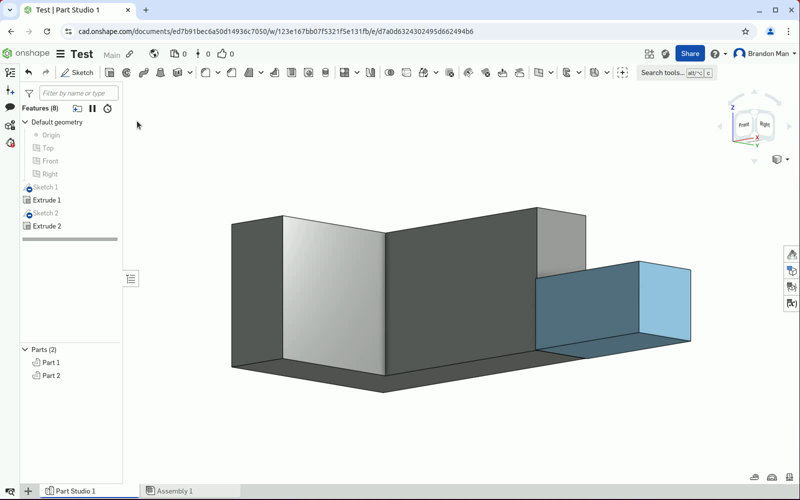
key(left, 3)
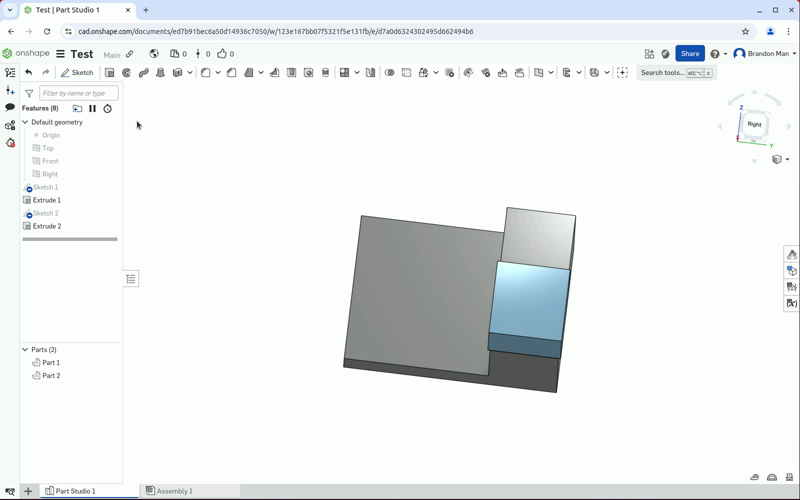
key(right, 3)
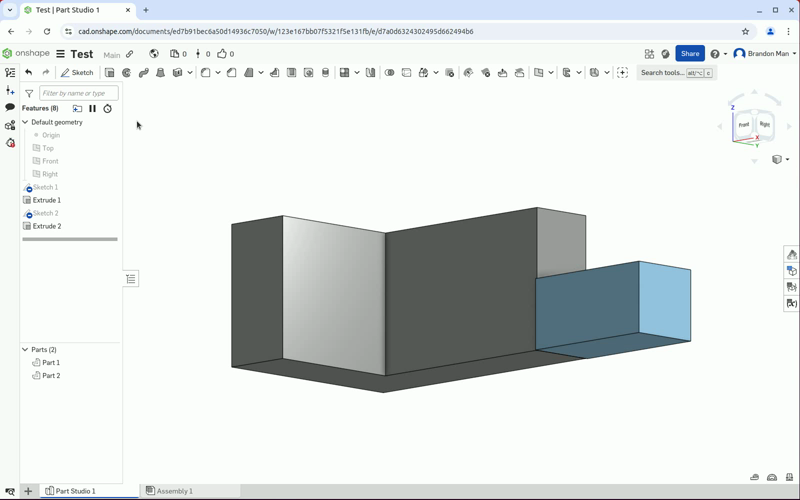
key(down, 3)
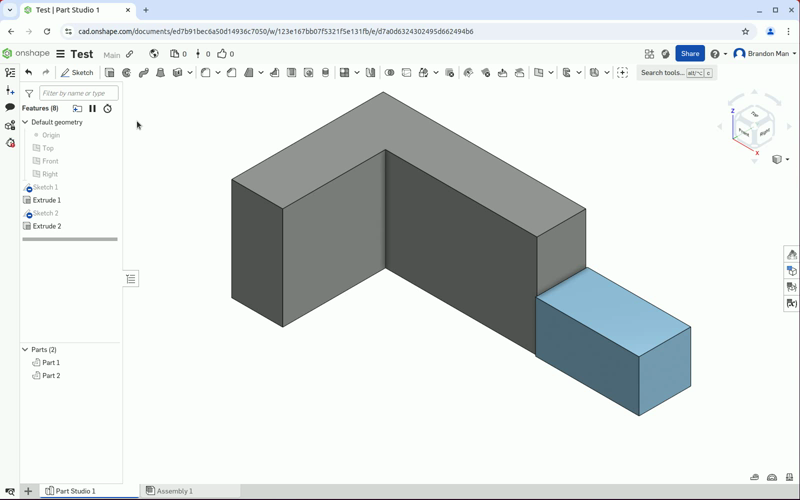
mouse_move(73, 189)
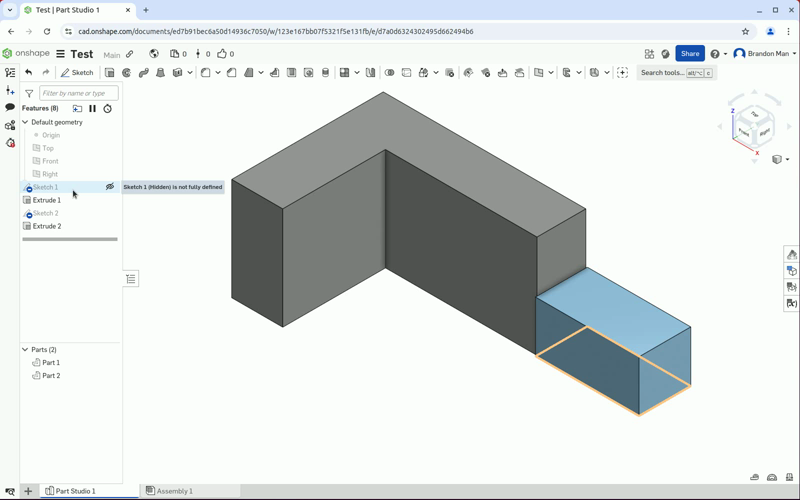
click(73, 189)